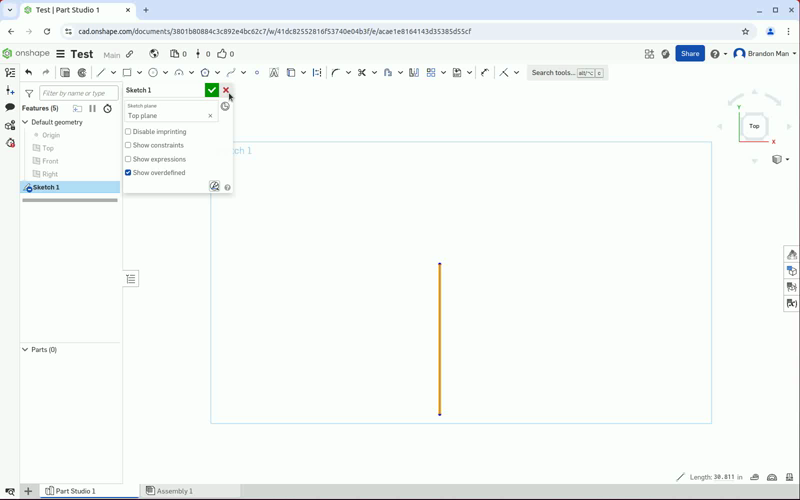
key(shift+h)
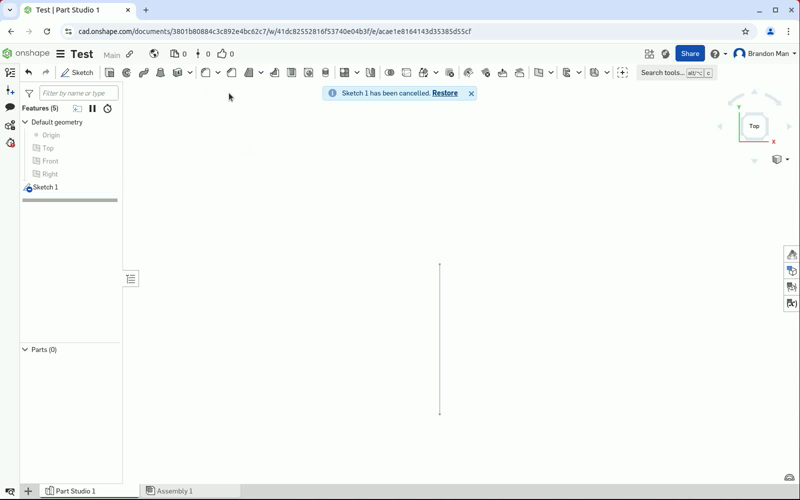
key(shift+s)
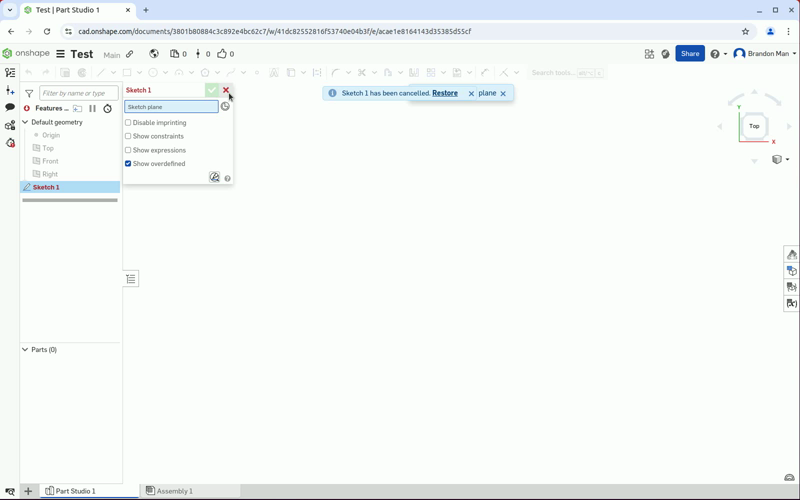
mouse_move(73, 150)
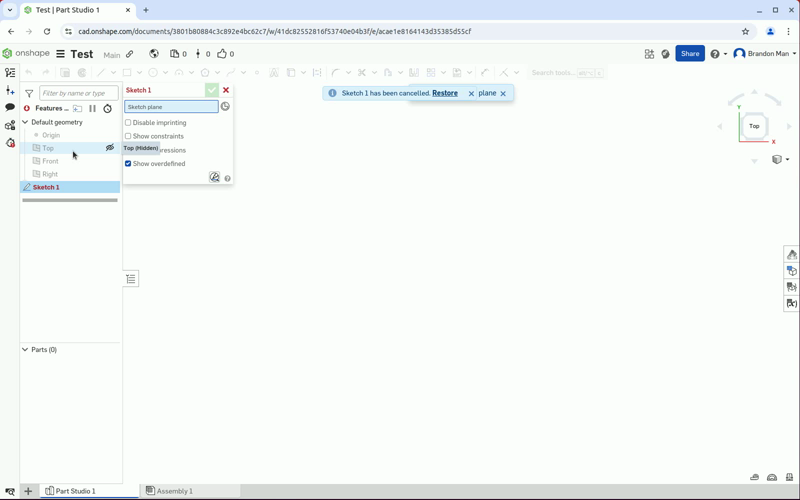
click(73, 150)
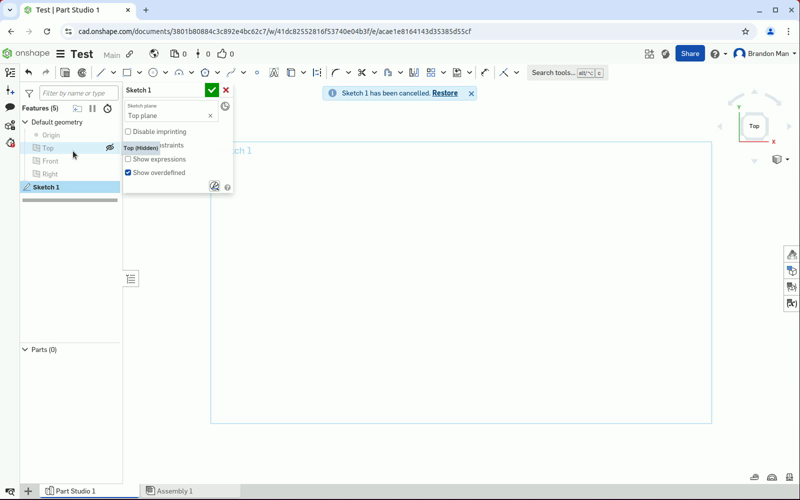
mouse_move(73, 352)
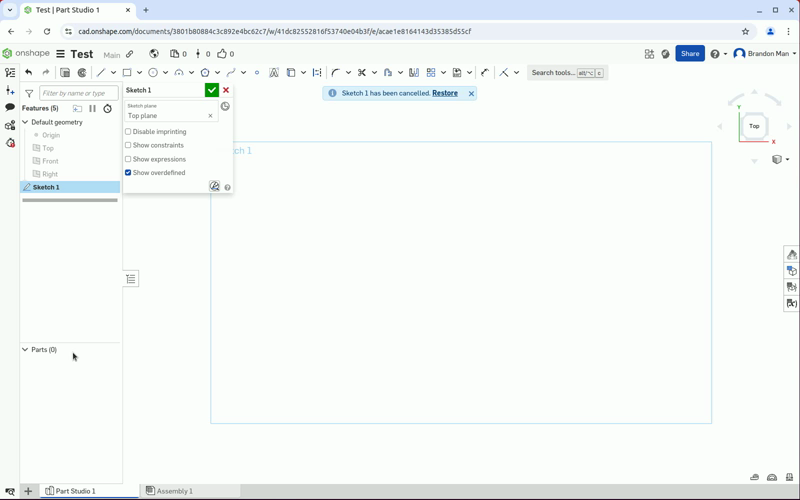
key(y)
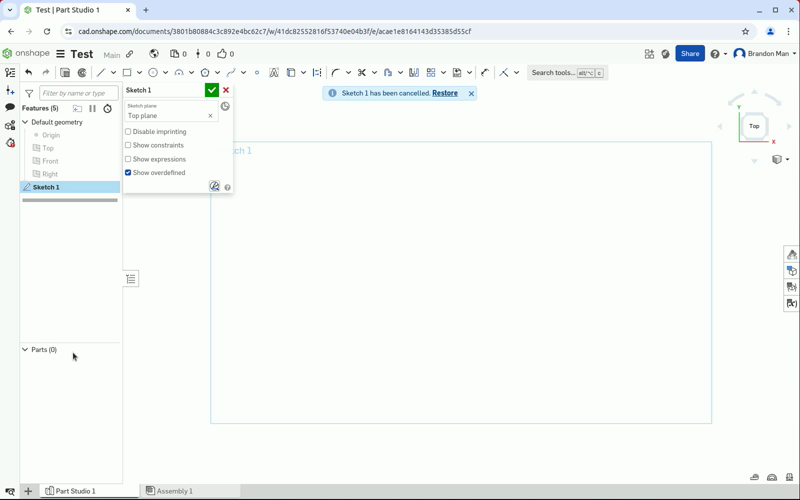
key(l)
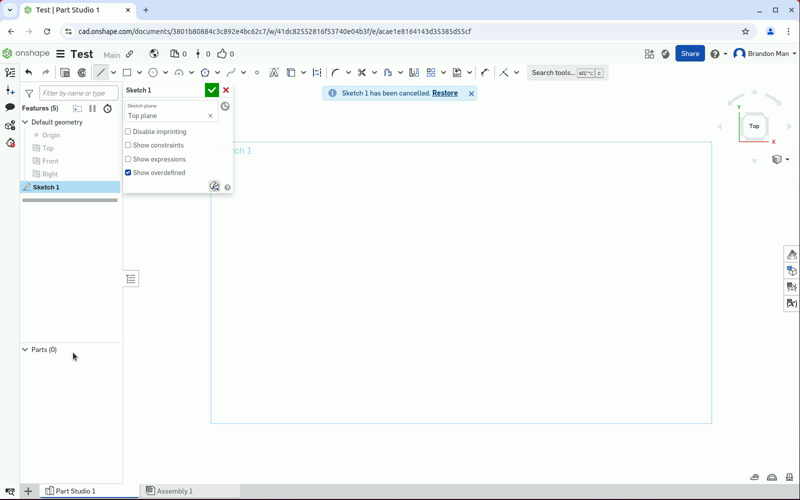
key_down(shift)
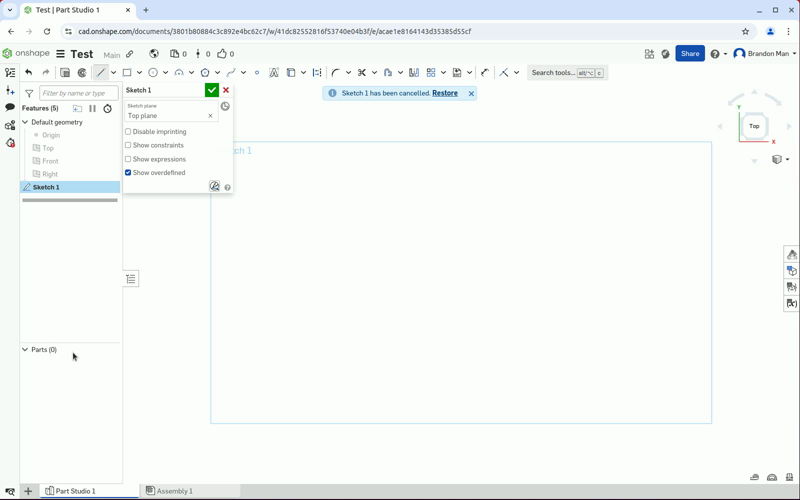
mouse_move(369, 254)
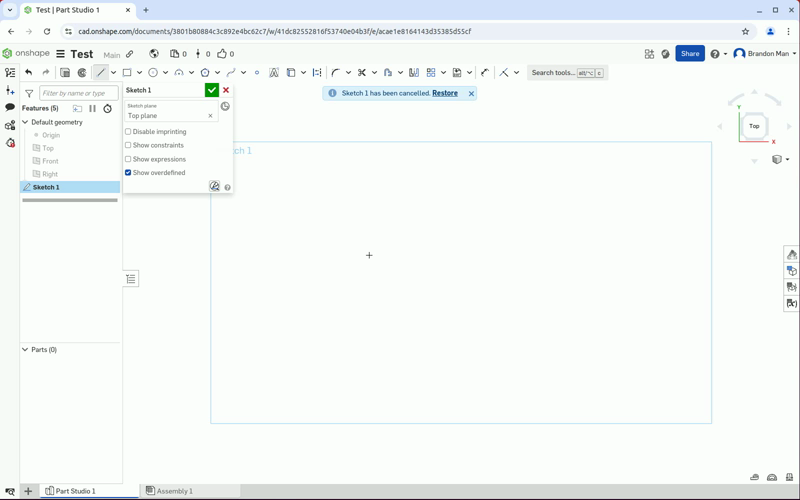
click(369, 254)
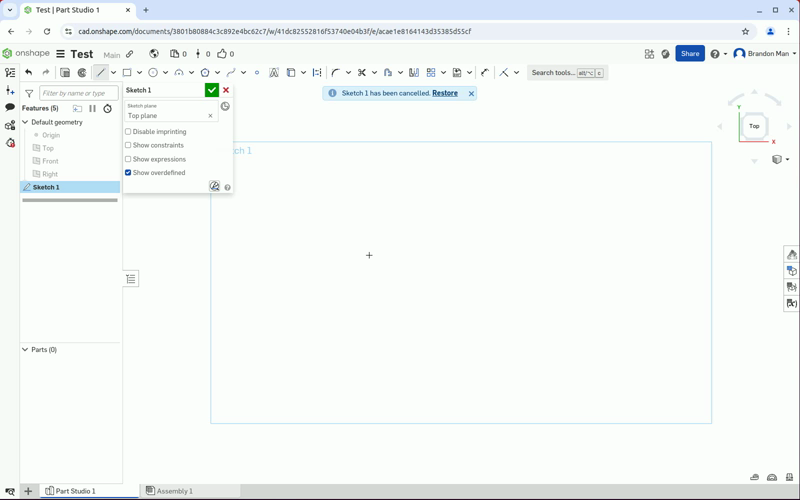
key_up(shift)
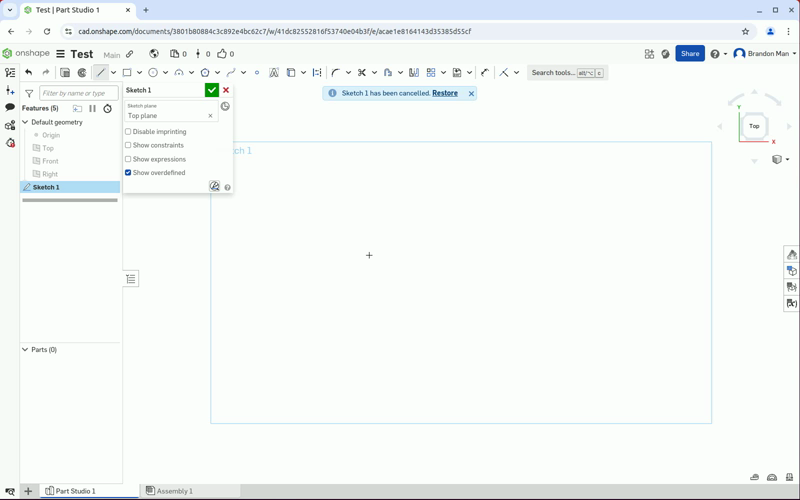
key_down(shift)
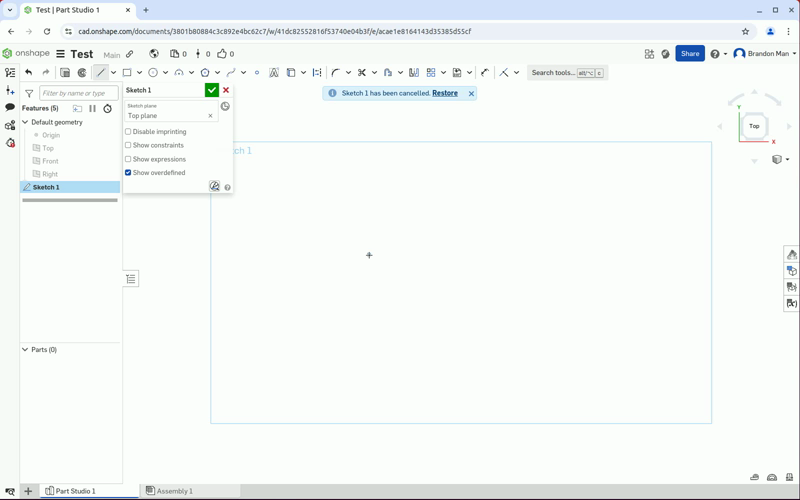
mouse_move(399, 254)
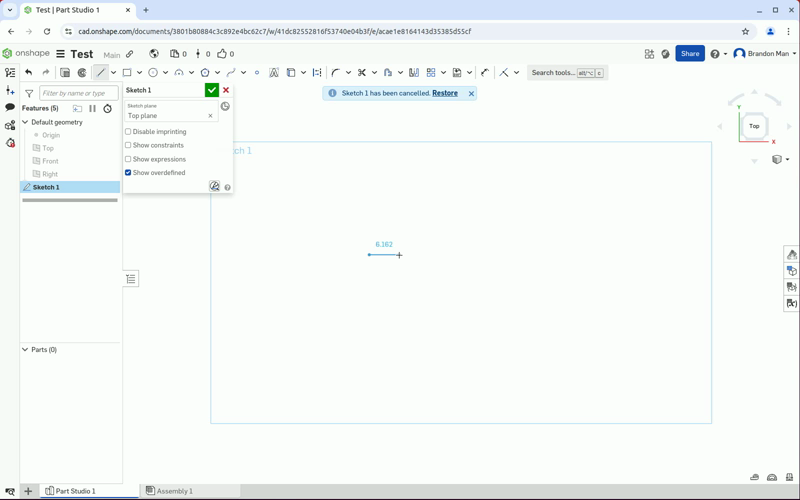
mouse_move(422, 279)
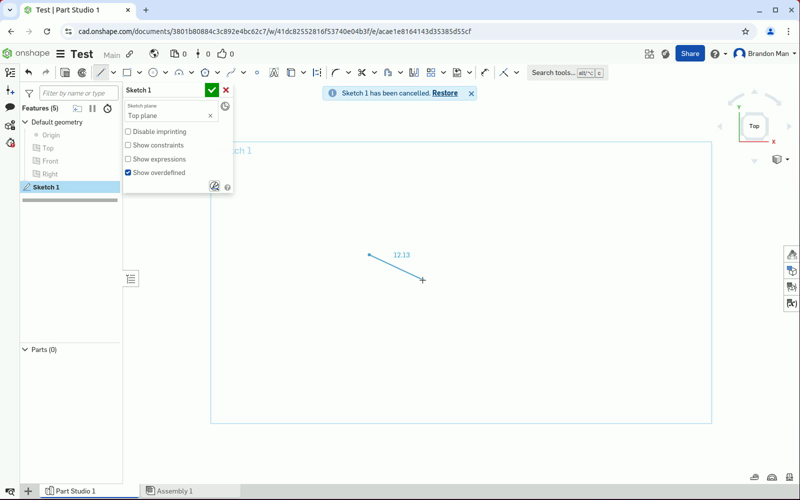
click(422, 279)
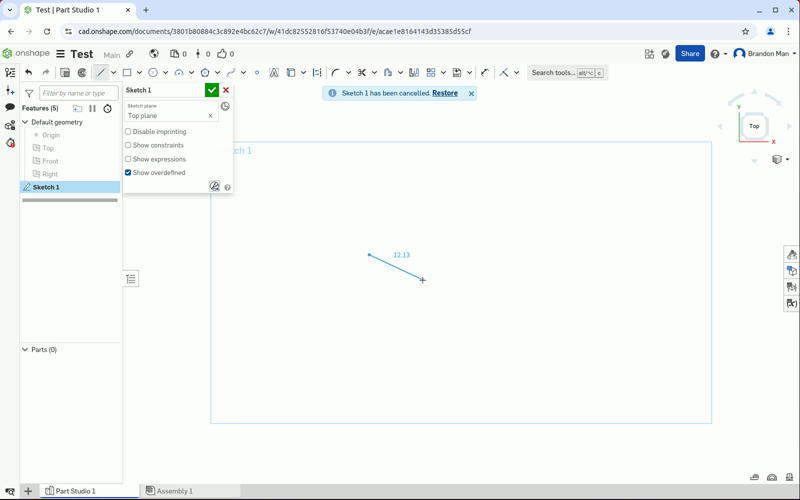
key_up(shift)
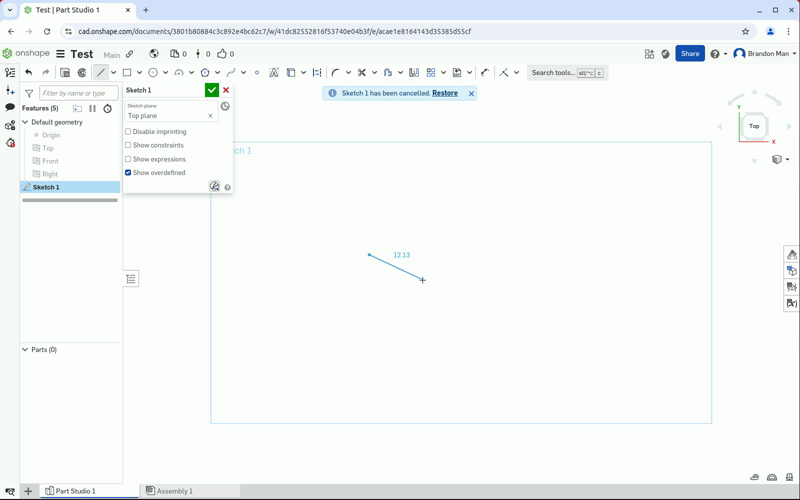
key_down(shift)
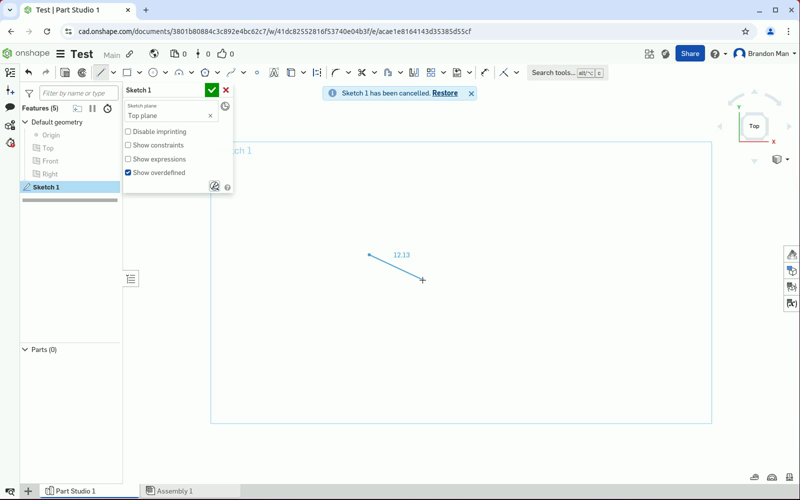
mouse_move(441, 365)
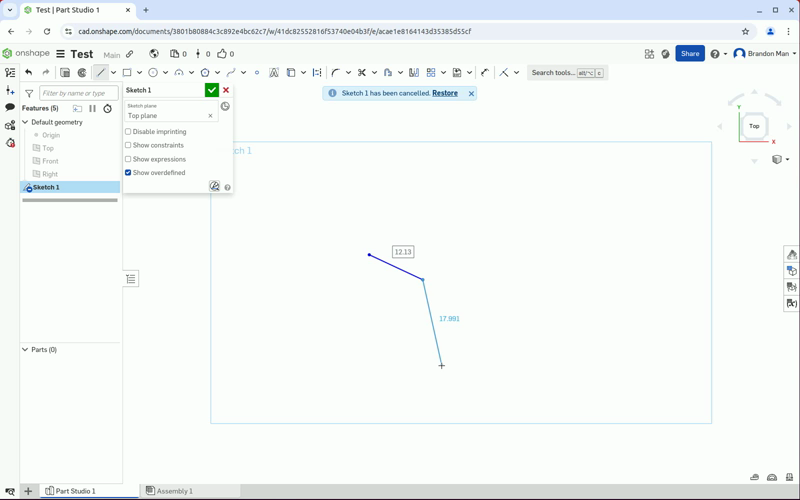
click(441, 365)
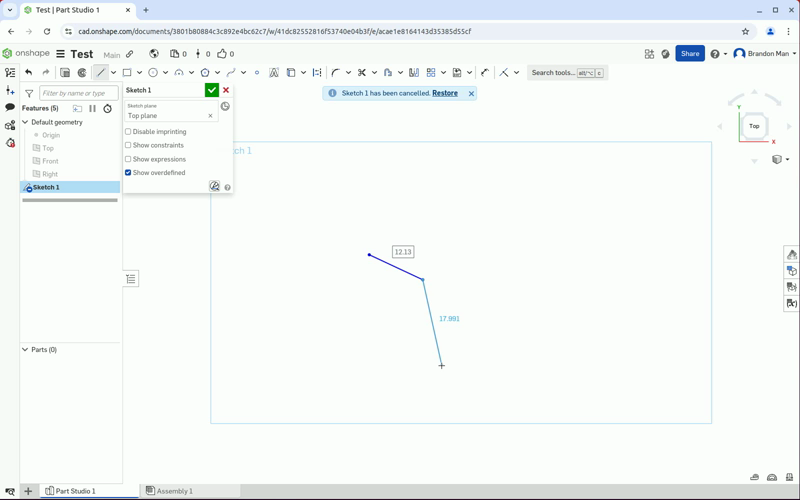
key_up(shift)
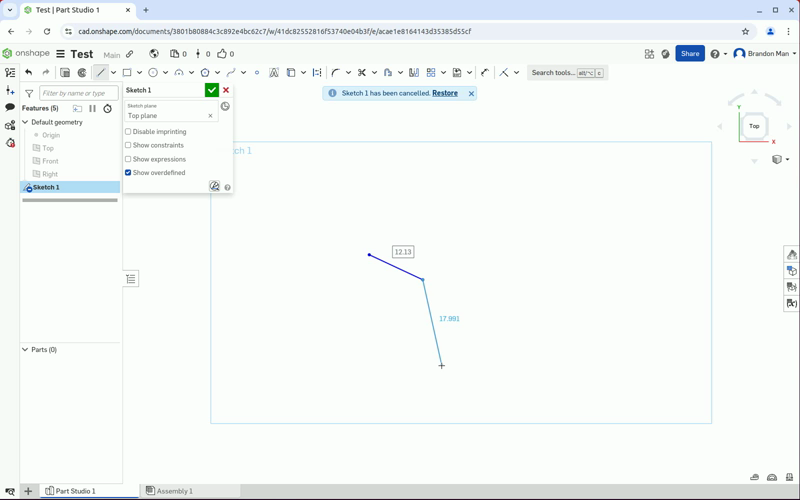
key_down(shift)
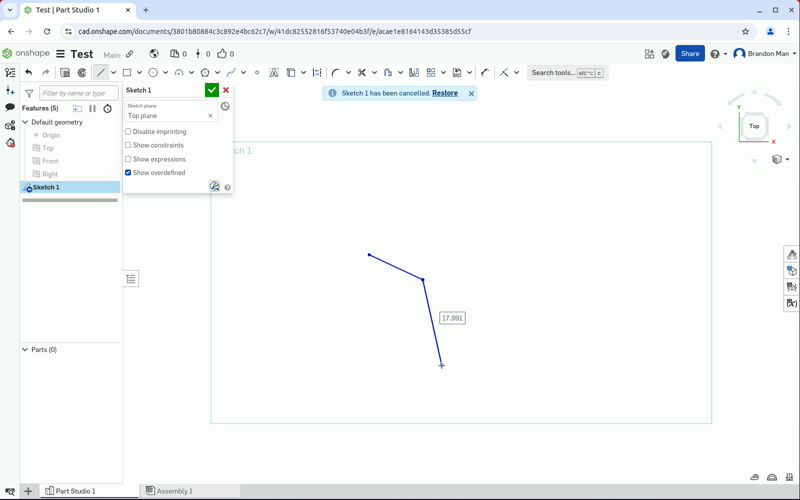
mouse_move(460, 283)
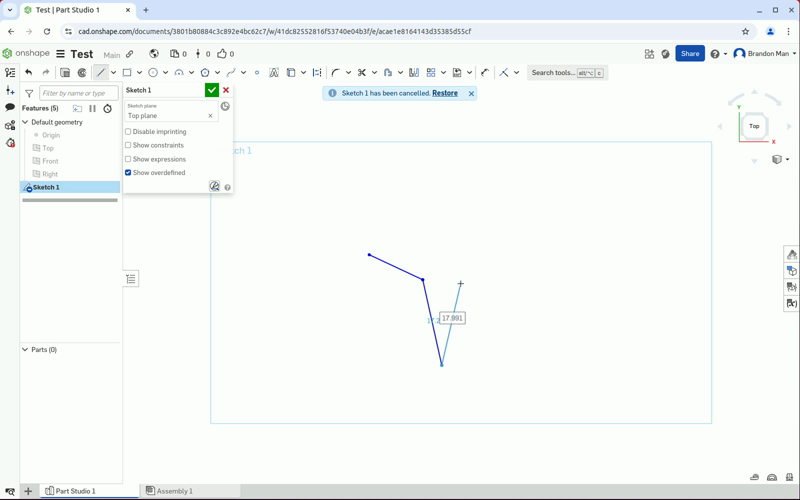
click(460, 283)
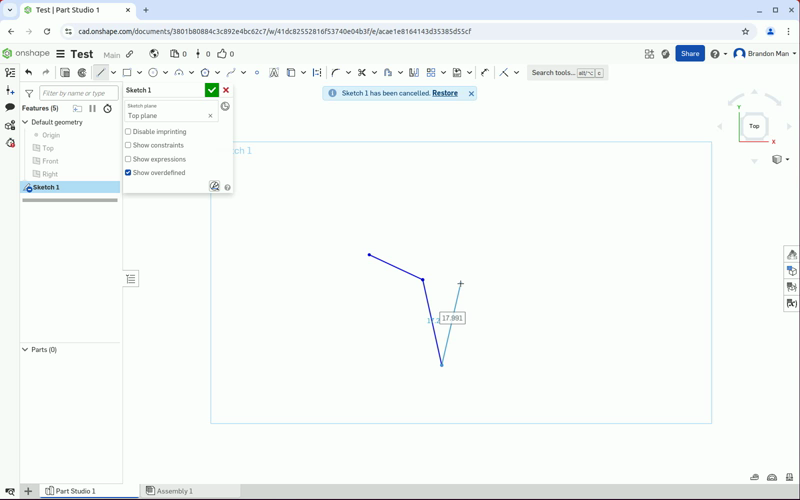
key_up(shift)
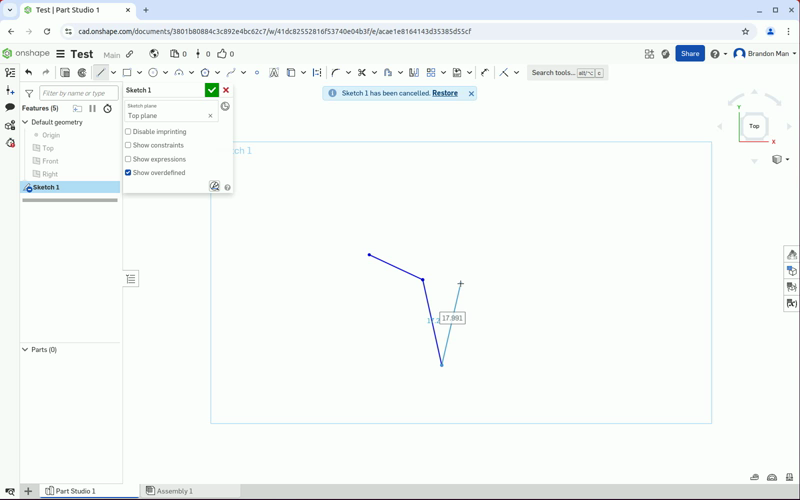
key_down(shift)
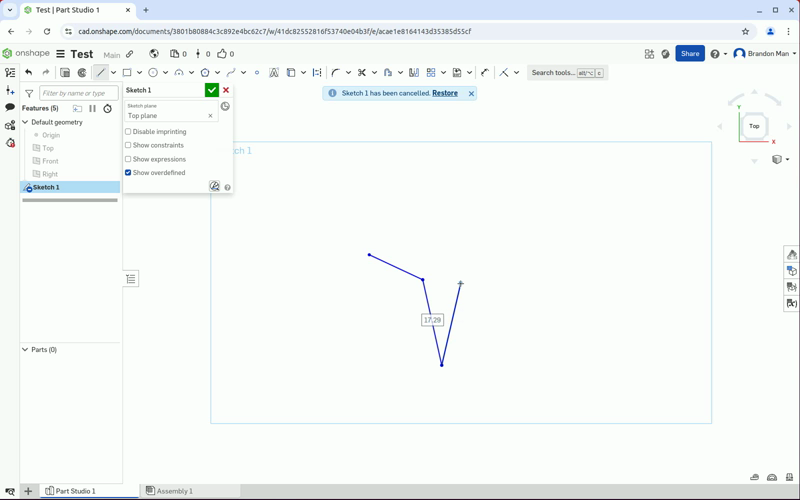
mouse_move(506, 357)
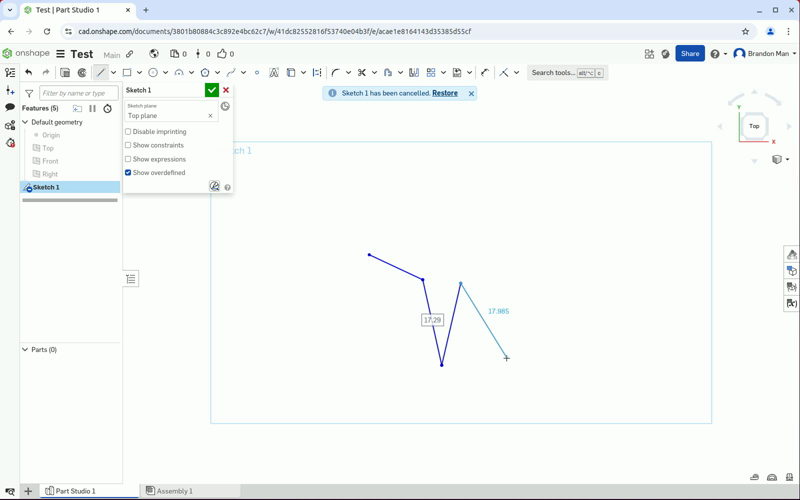
click(506, 357)
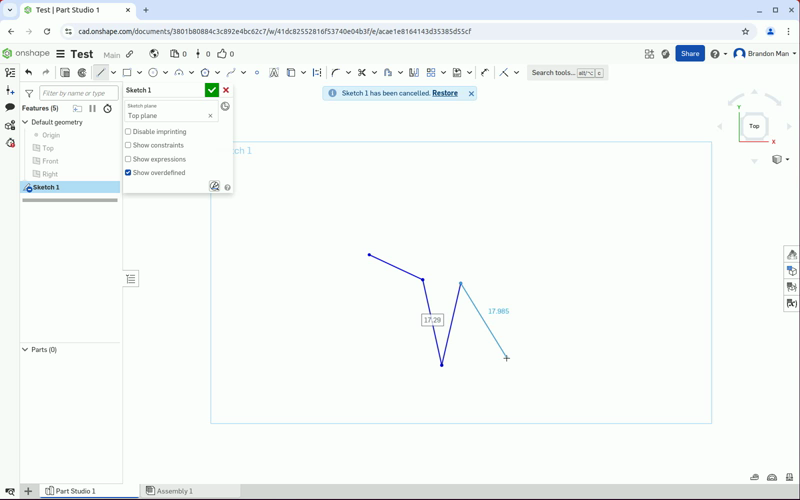
key_up(shift)
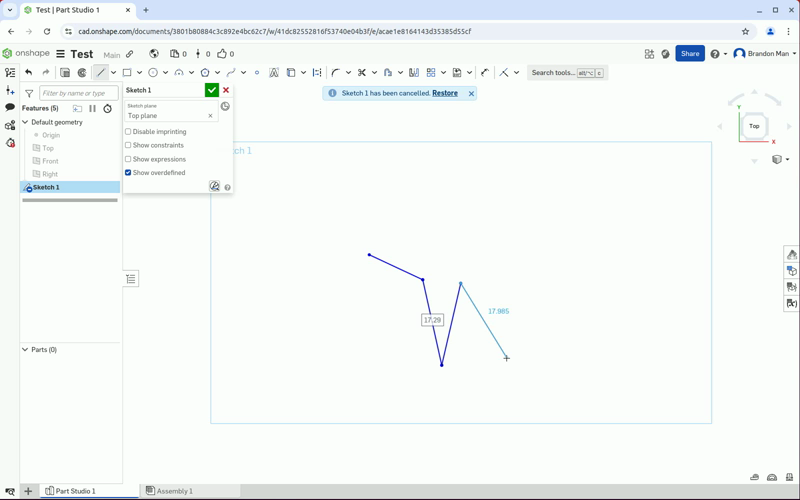
key_down(shift)
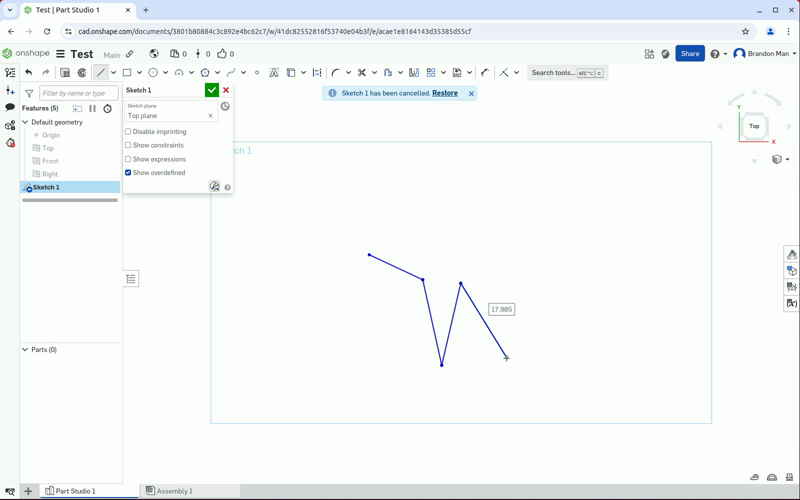
mouse_move(506, 275)
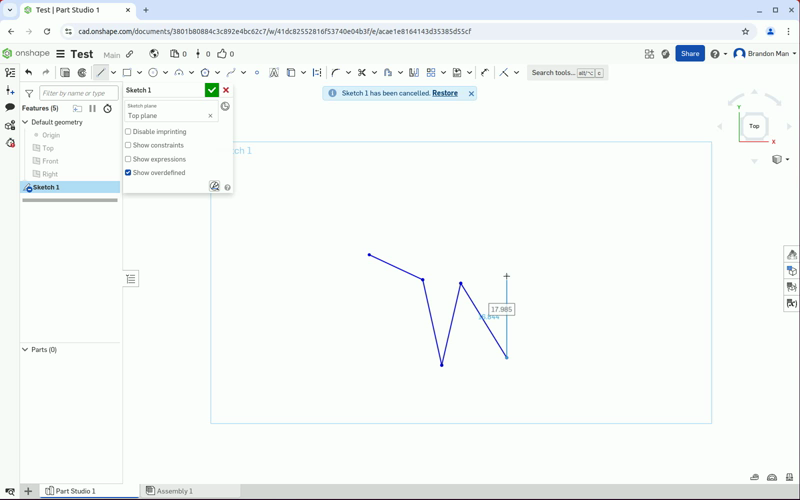
click(506, 275)
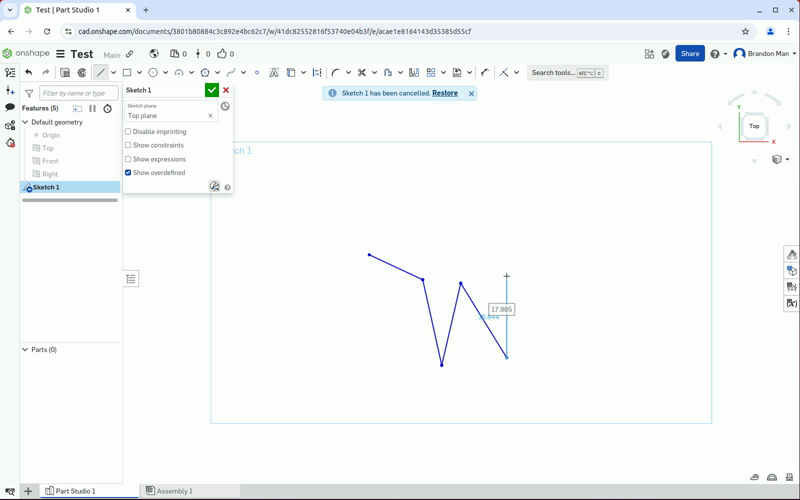
key_up(shift)
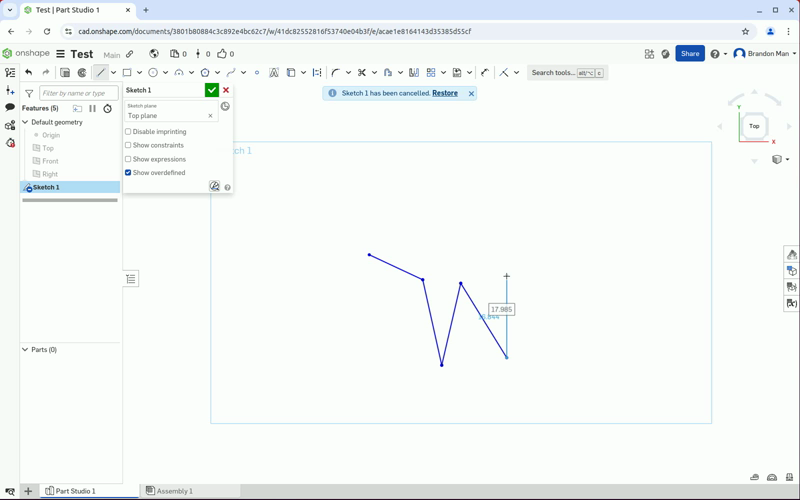
key_down(shift)
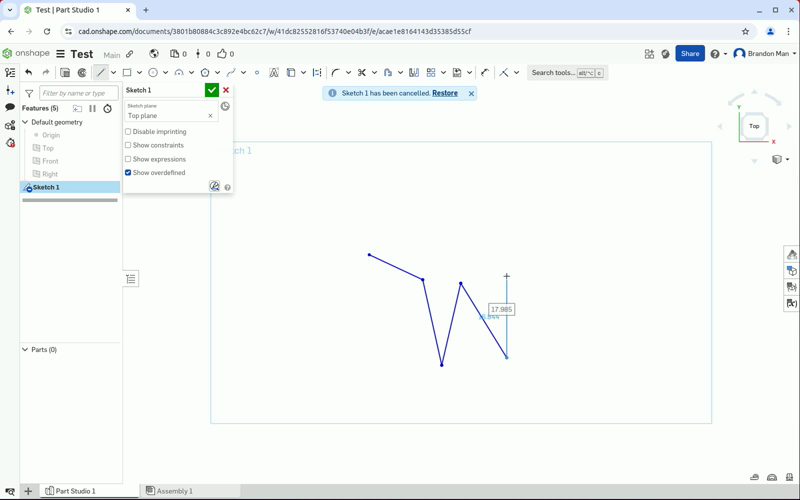
mouse_move(550, 233)
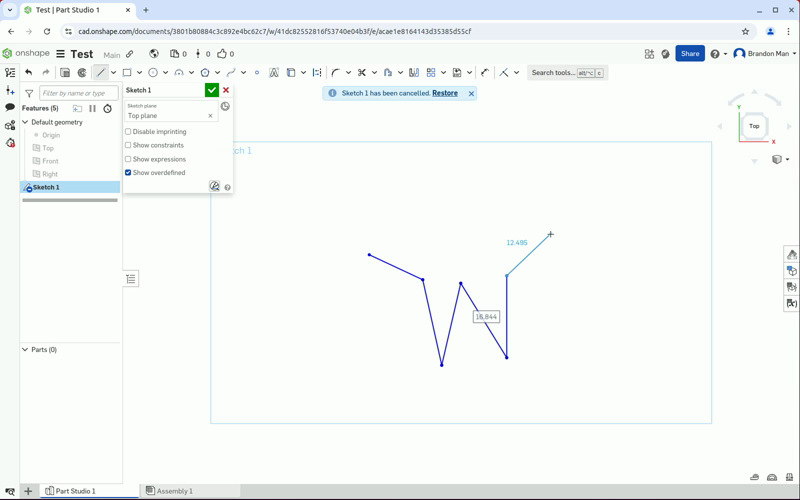
click(550, 233)
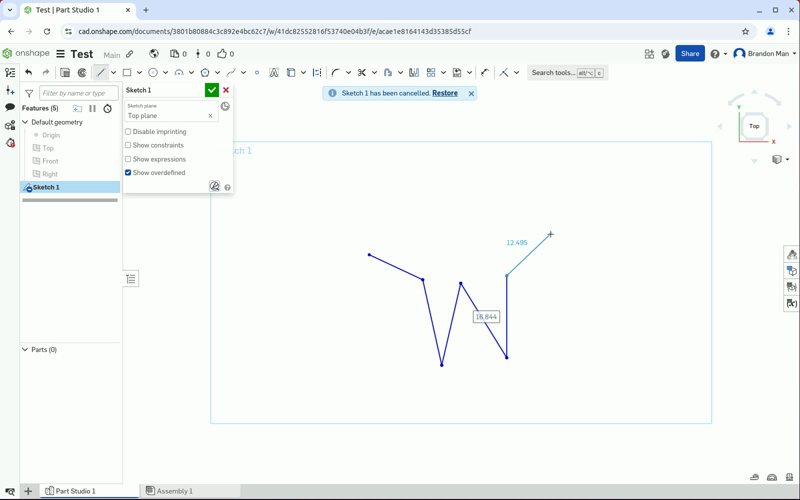
key_up(shift)
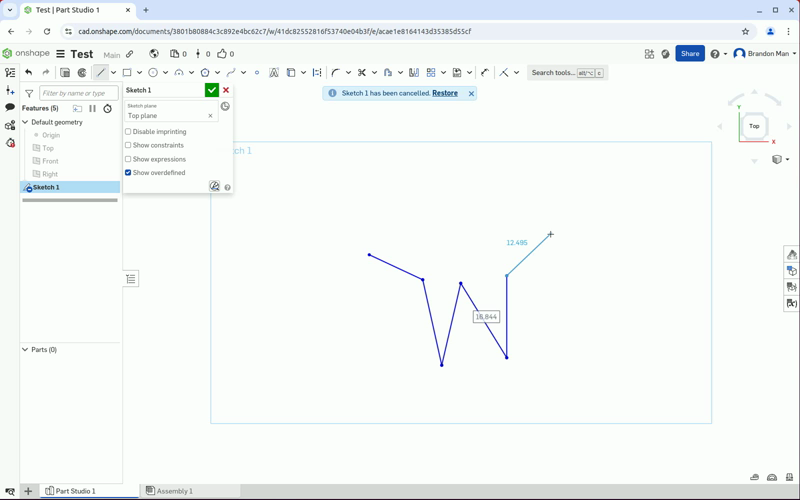
key_down(shift)
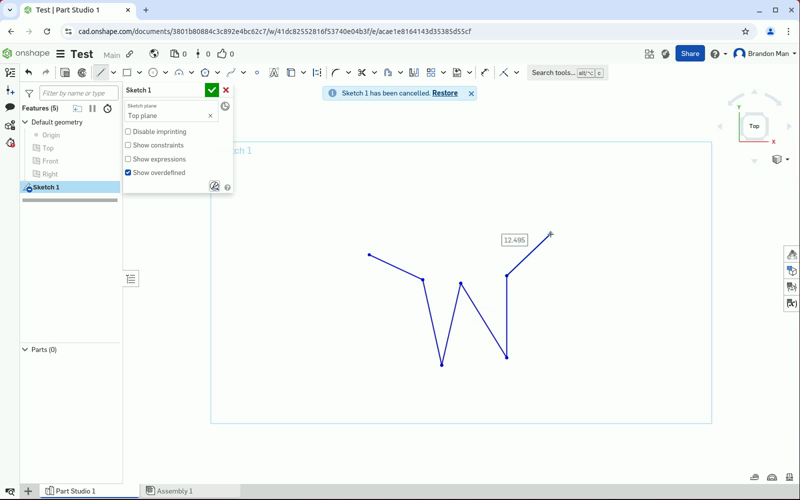
mouse_move(485, 226)
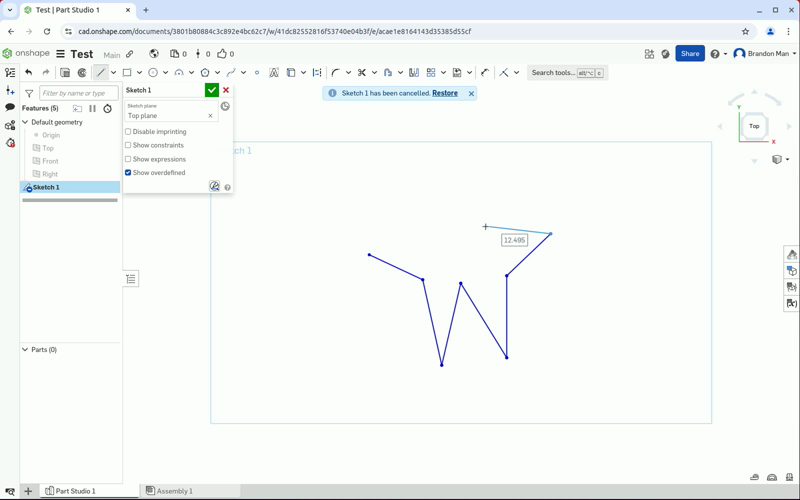
click(485, 226)
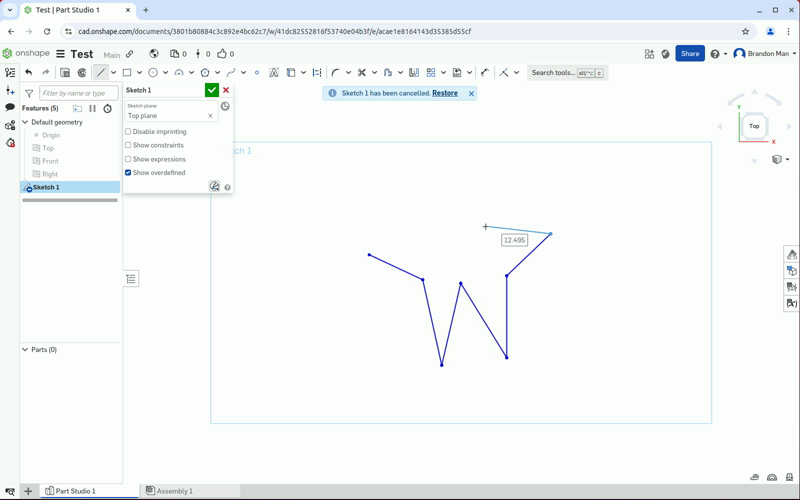
key_up(shift)
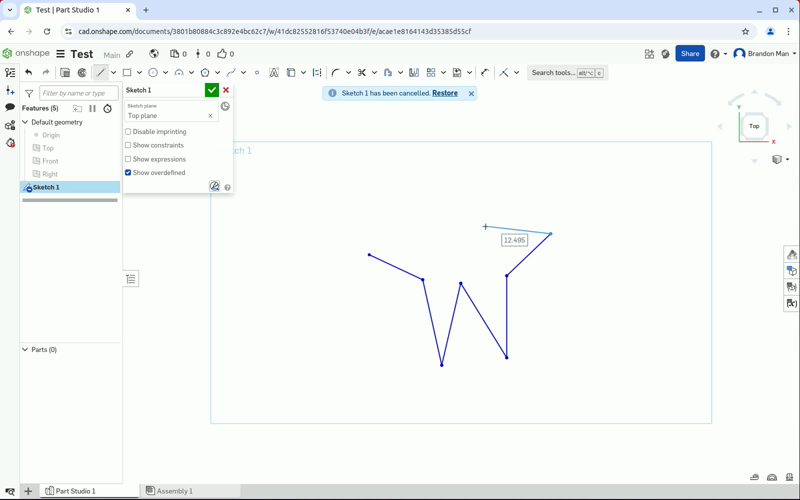
key_down(shift)
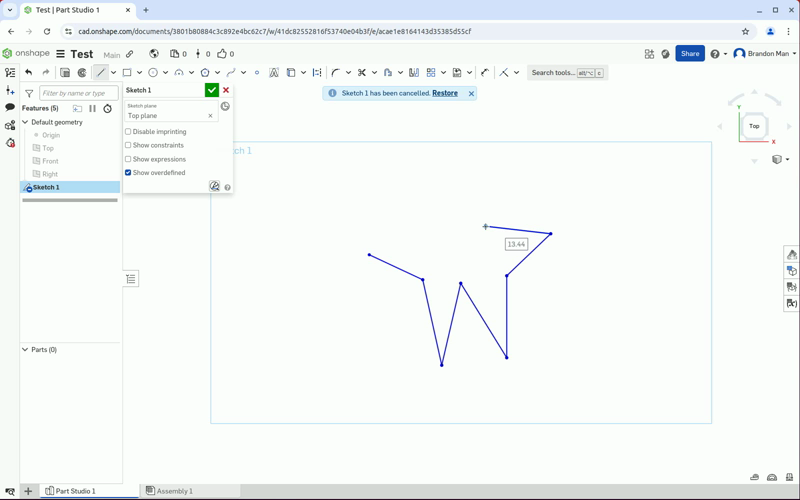
mouse_move(451, 170)
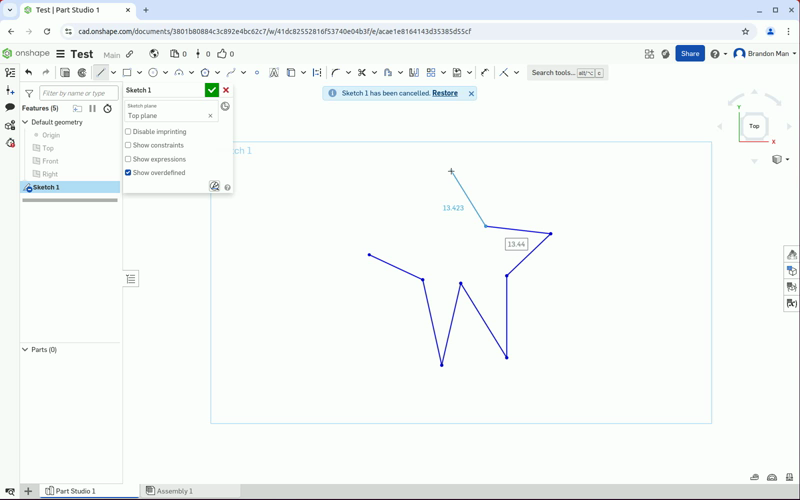
click(451, 170)
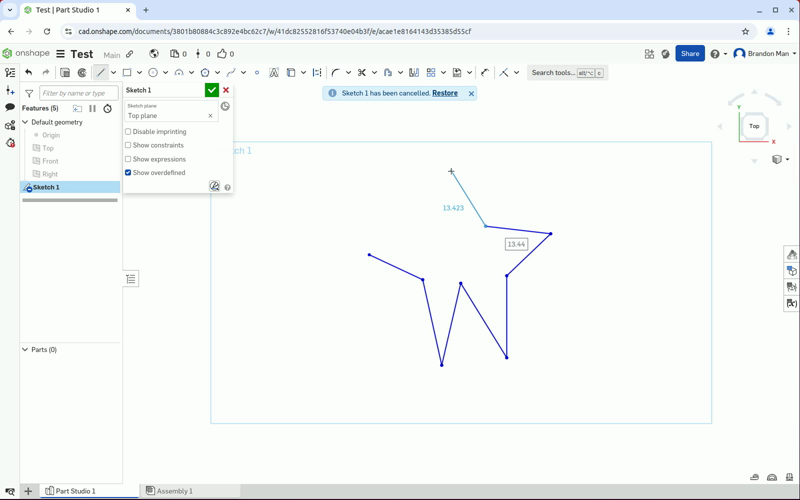
key_up(shift)
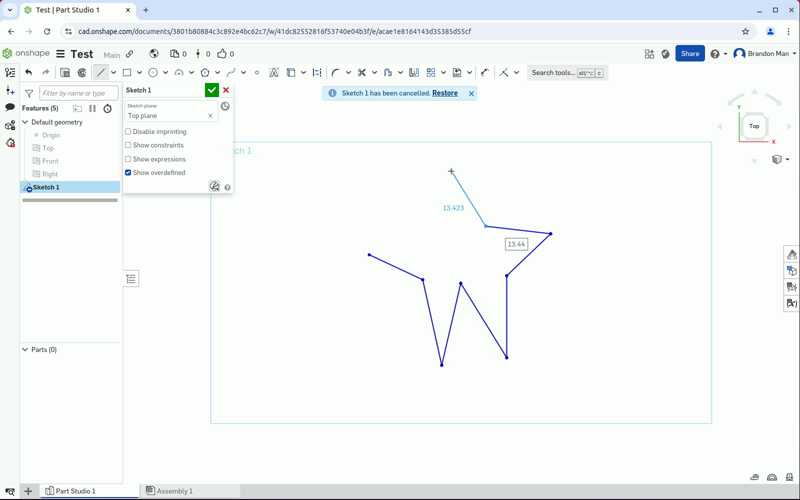
key_down(shift)
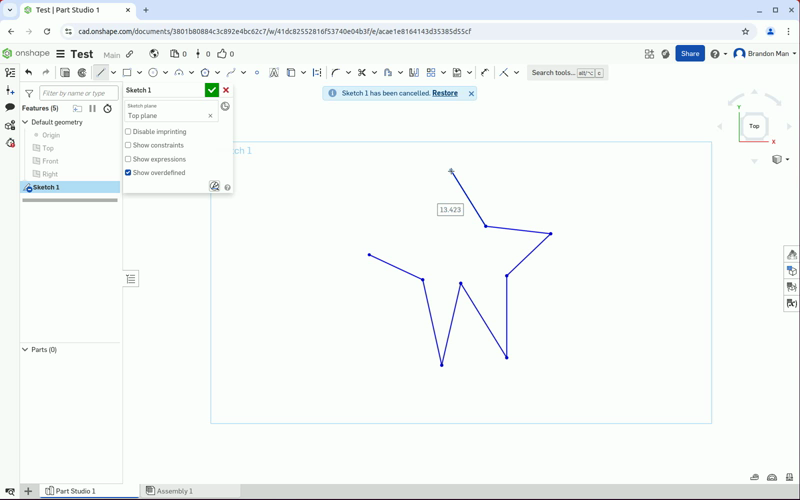
mouse_move(420, 231)
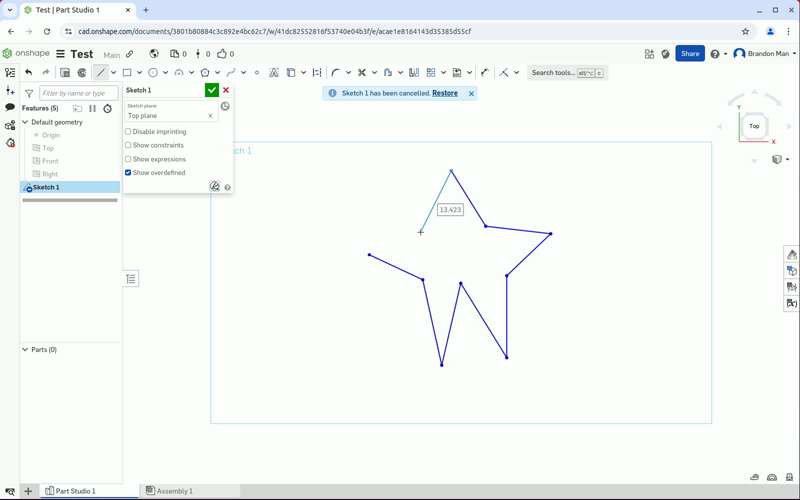
click(420, 231)
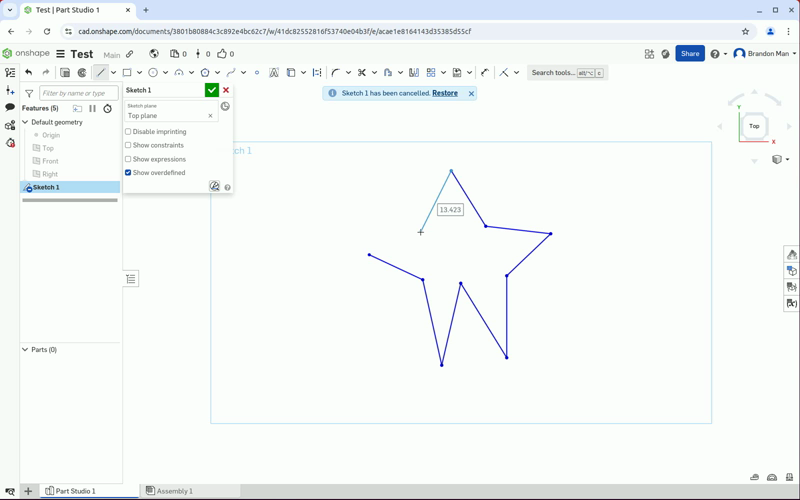
key_up(shift)
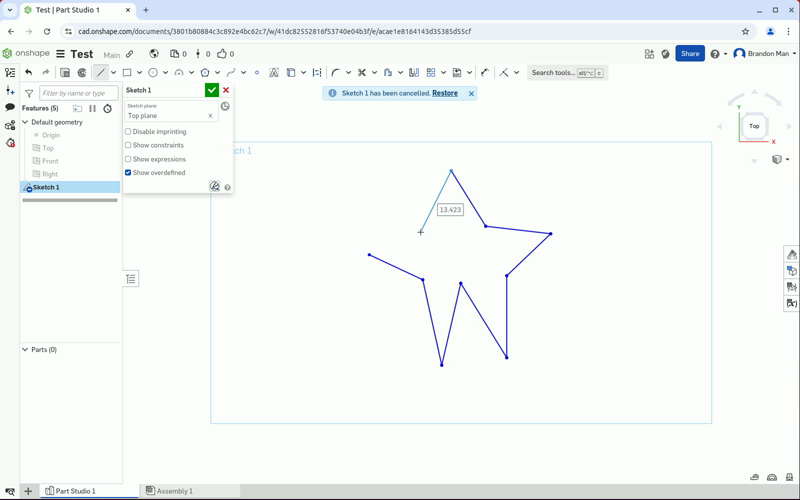
mouse_move(450, 231)
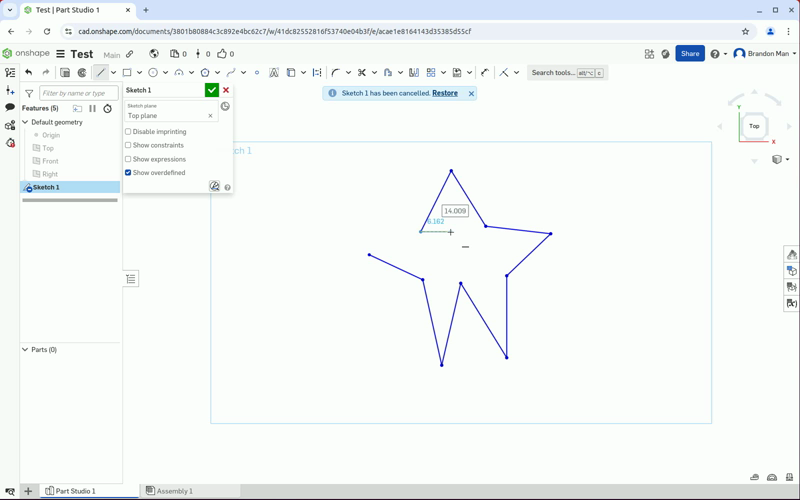
key_down(shift)
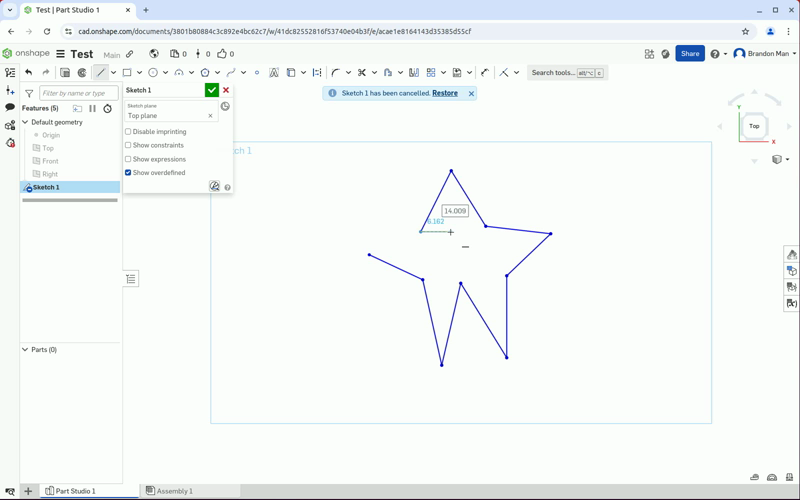
mouse_move(369, 254)
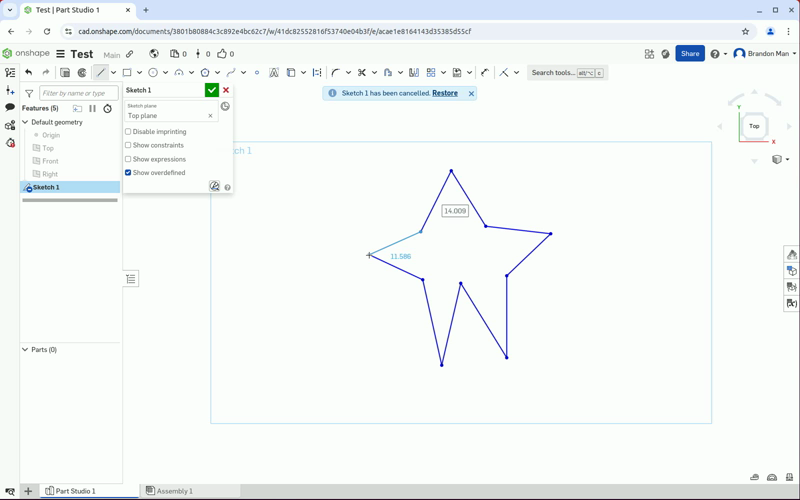
key_up(shift)
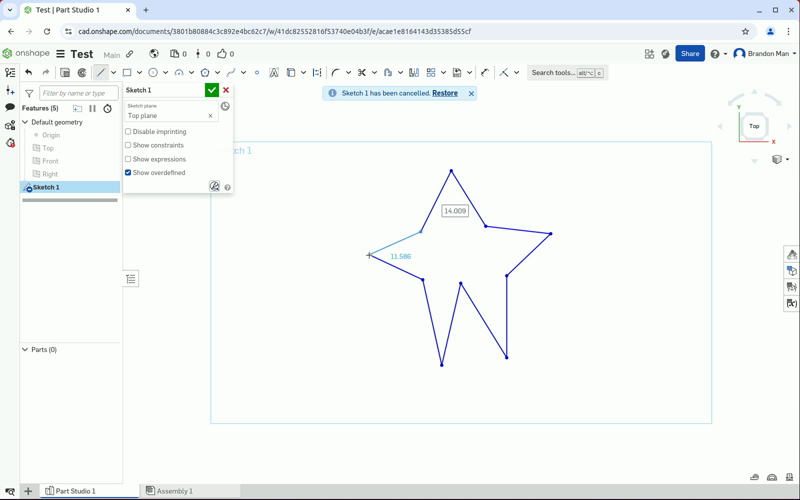
click(369, 254)
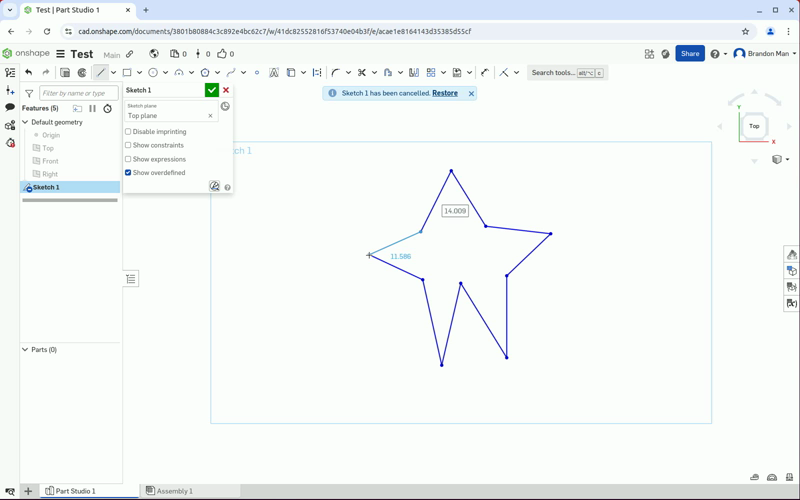
key(esc)
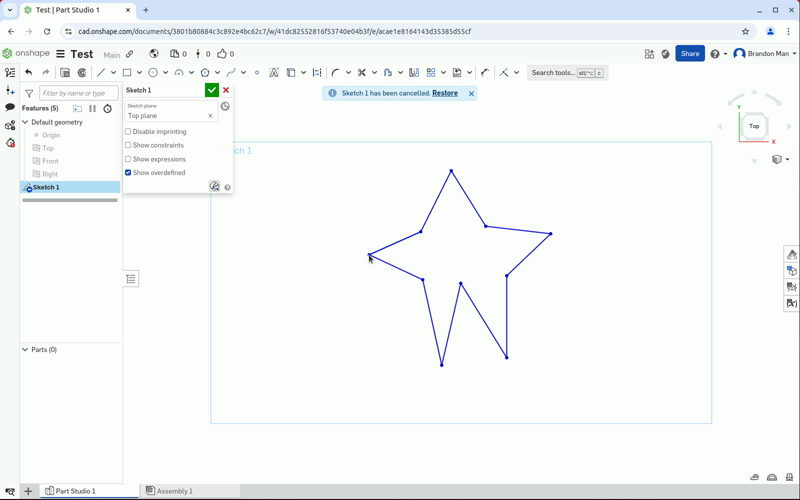
mouse_move(426, 263)
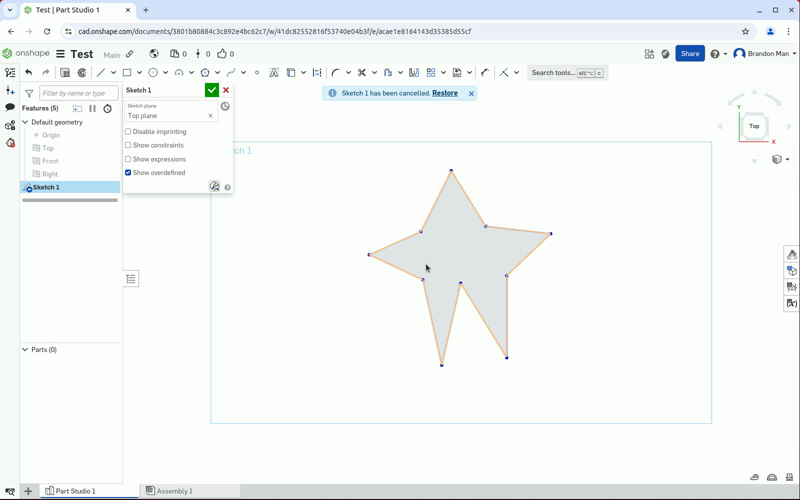
click(426, 263)
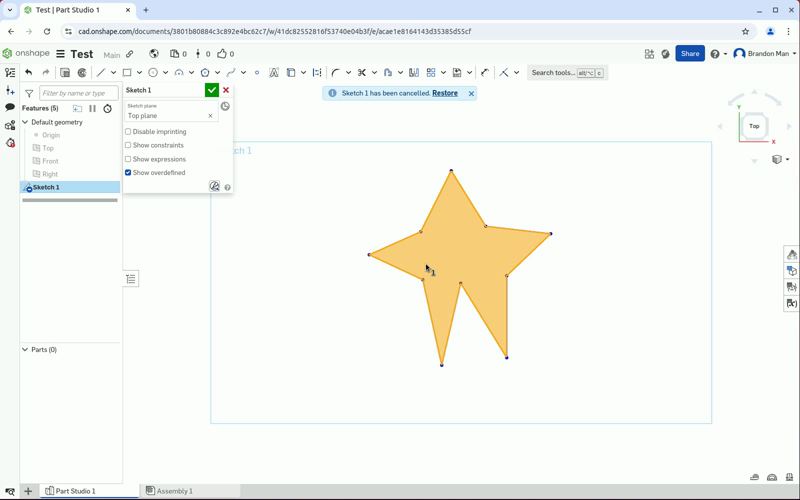
mouse_move(73, 352)
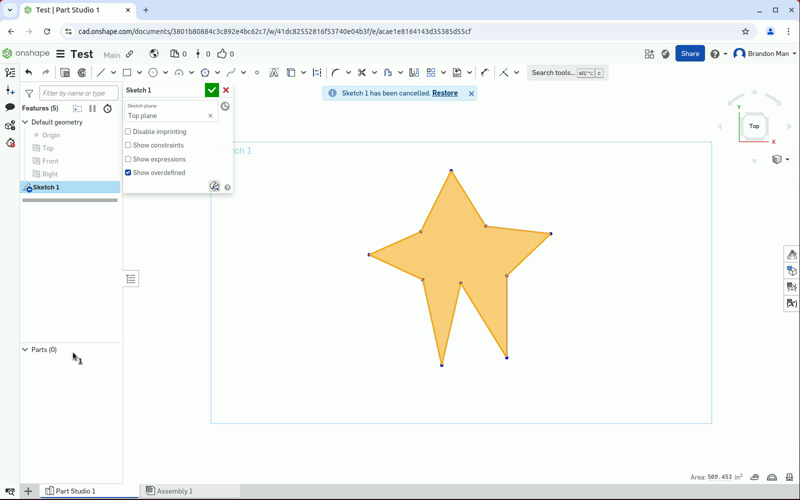
key(shift+y)
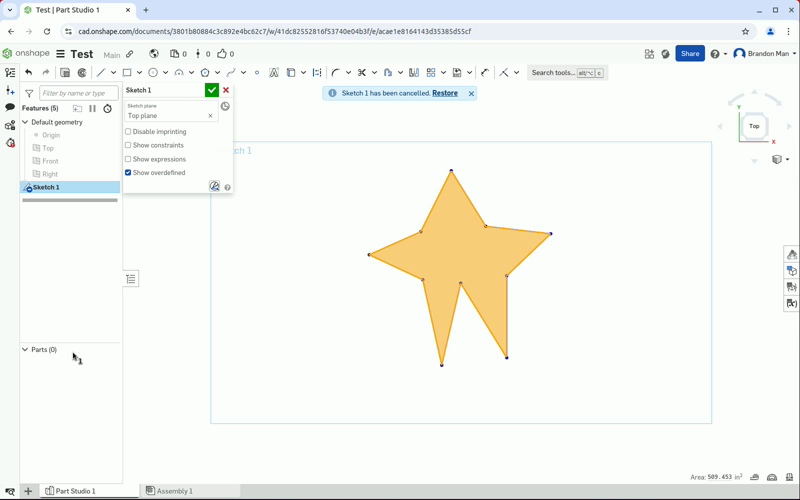
key(shift+e)
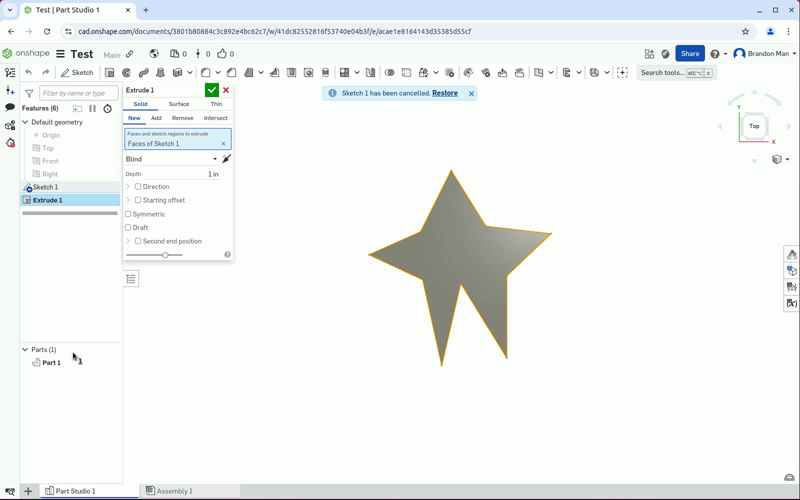
mouse_move(143, 106)
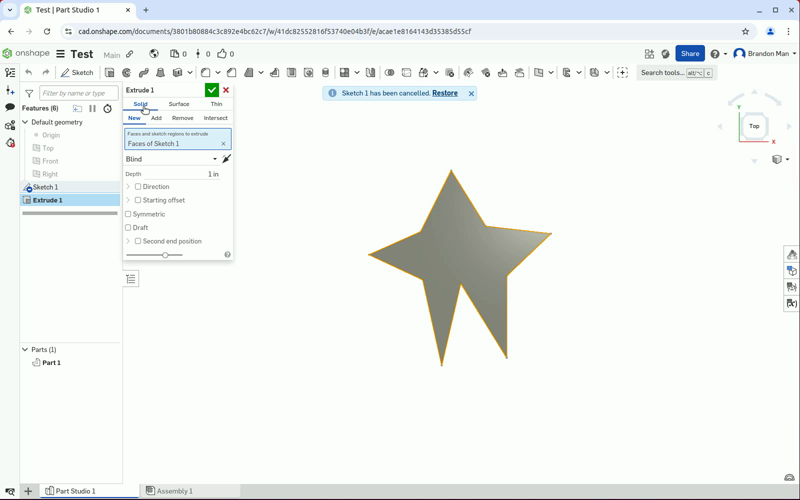
click(143, 106)
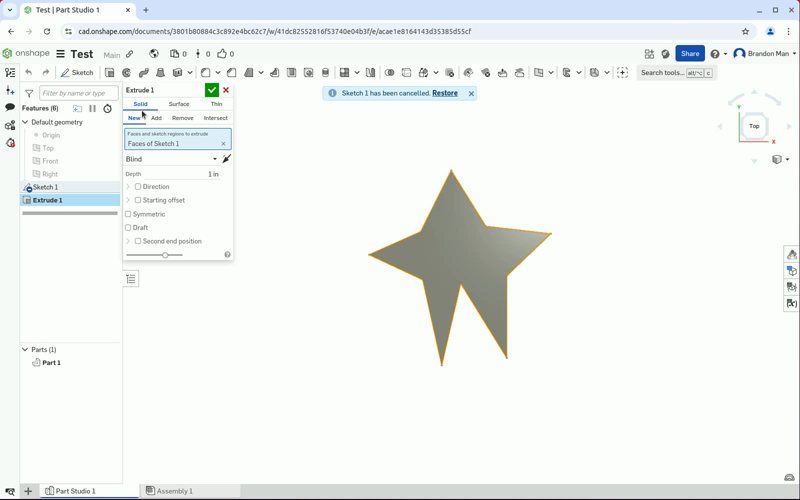
mouse_move(137, 120)
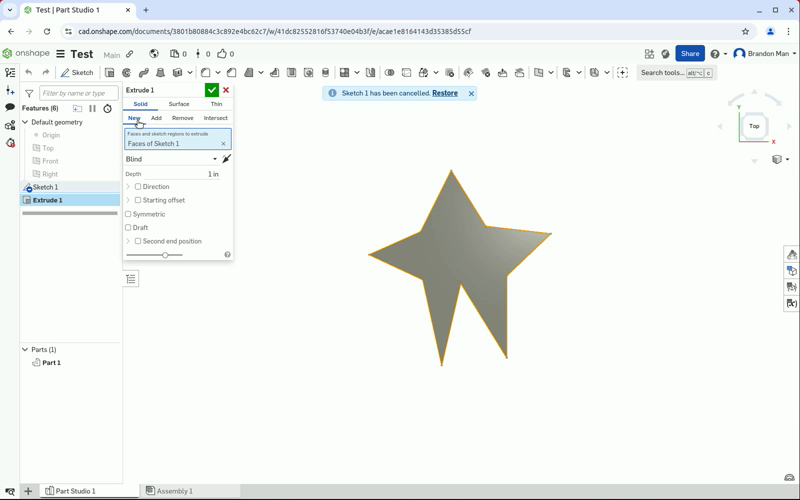
click(137, 120)
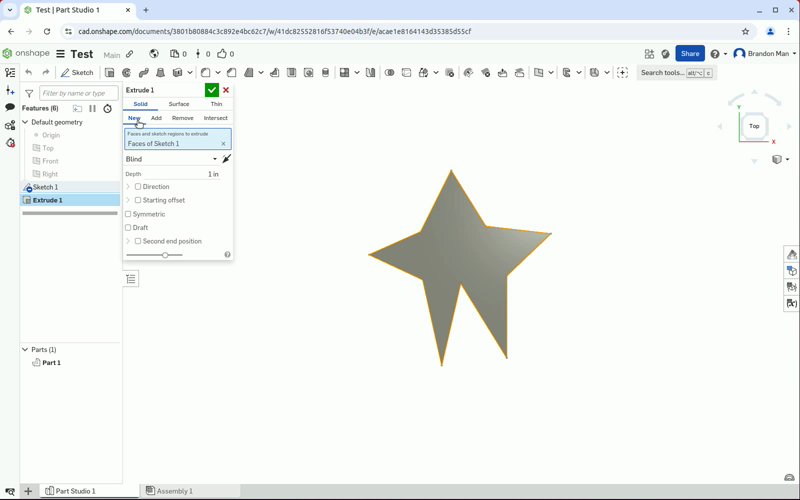
key(tab, 4)
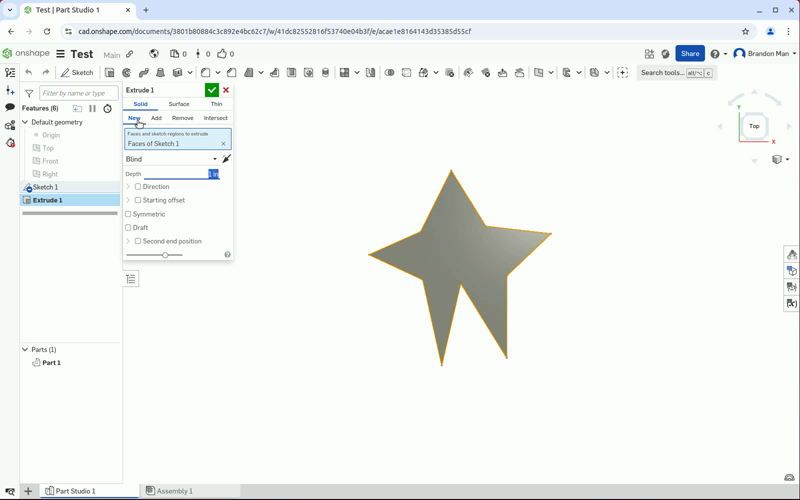
text(-9.869)
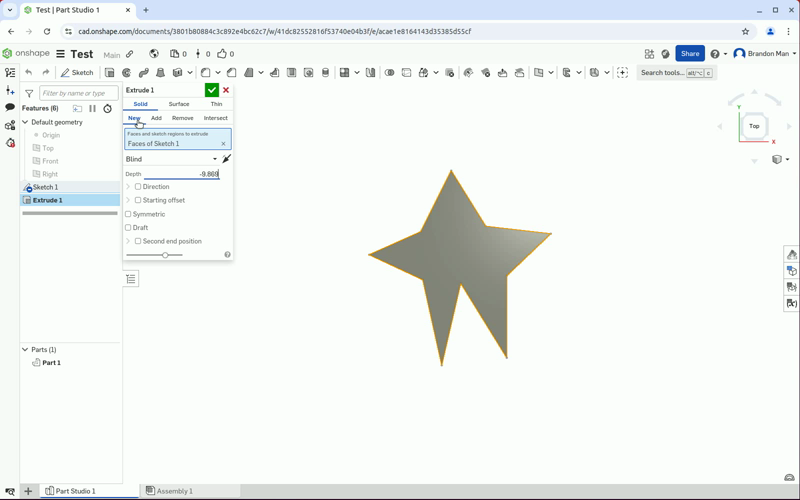
key(enter)
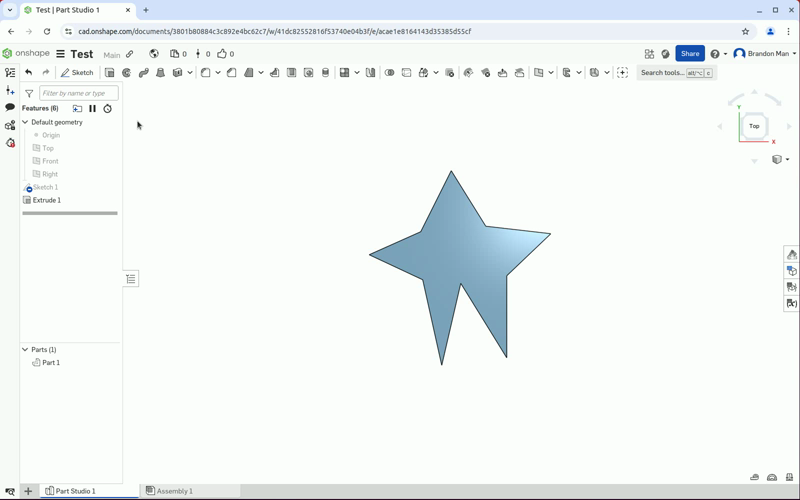
key(shift+h)
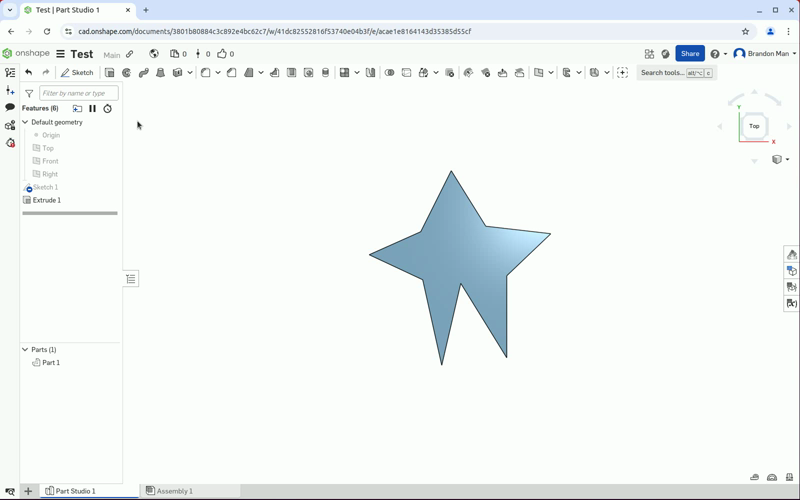
key(shift+h)
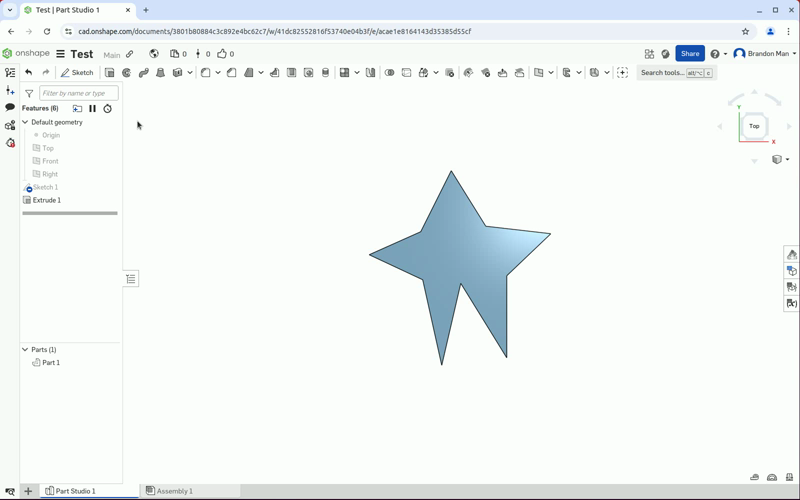
mouse_move(73, 189)
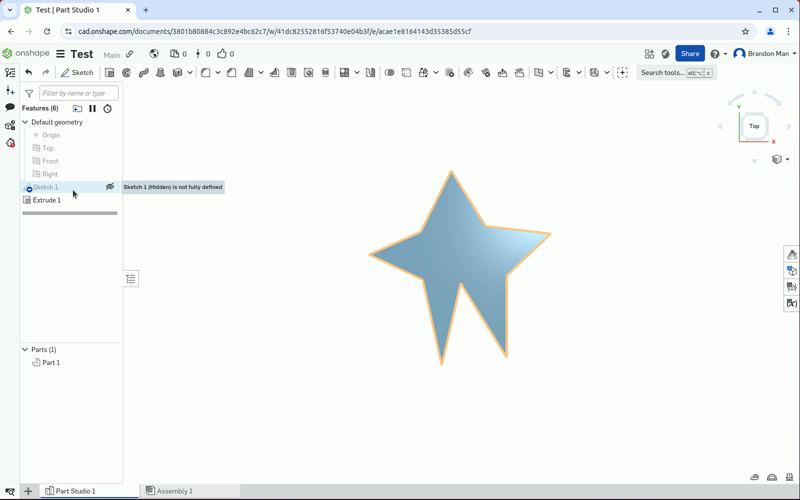
click(73, 189)
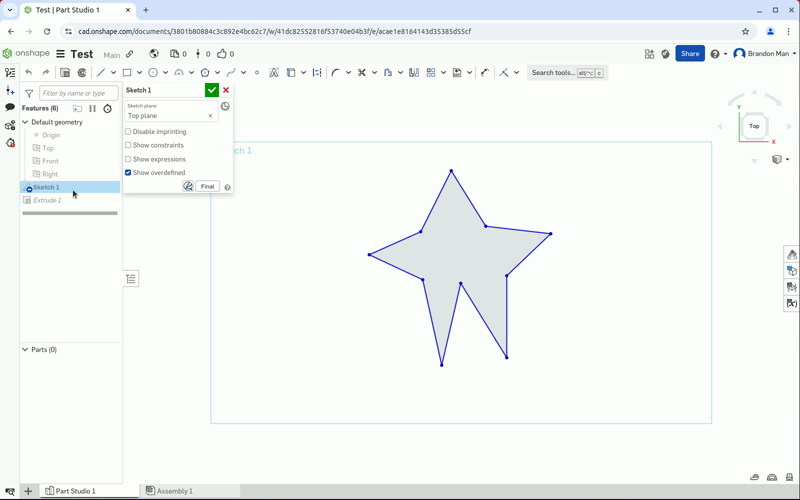
mouse_move(229, 92)
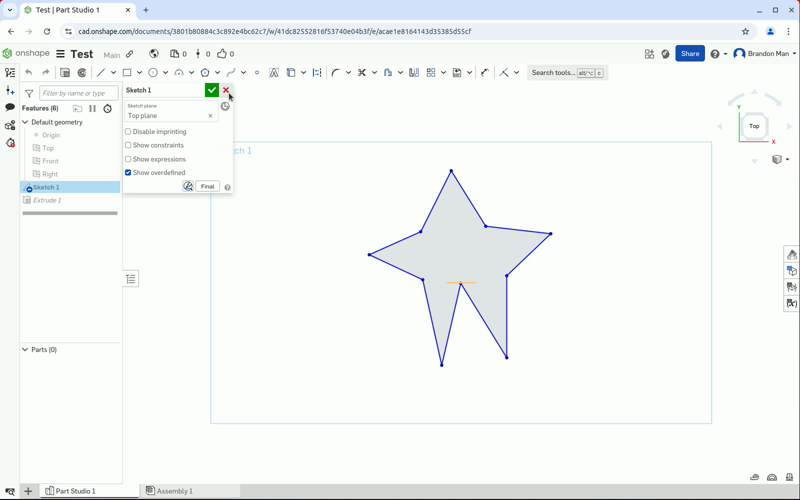
click(229, 92)
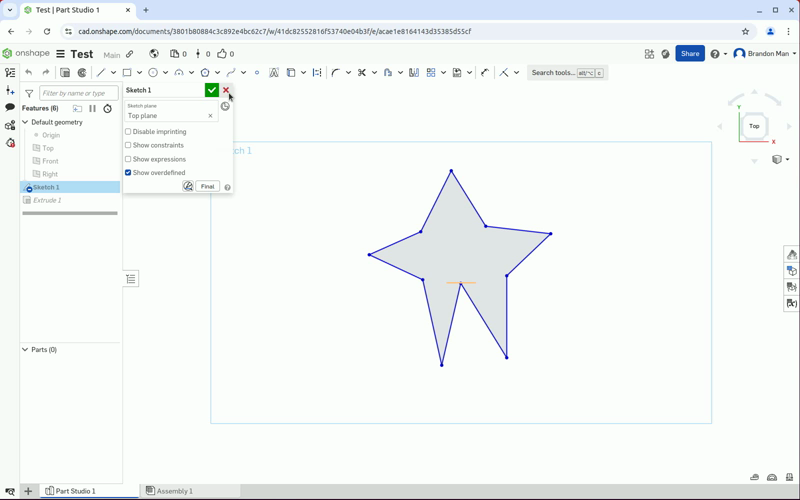
key(shift+s)
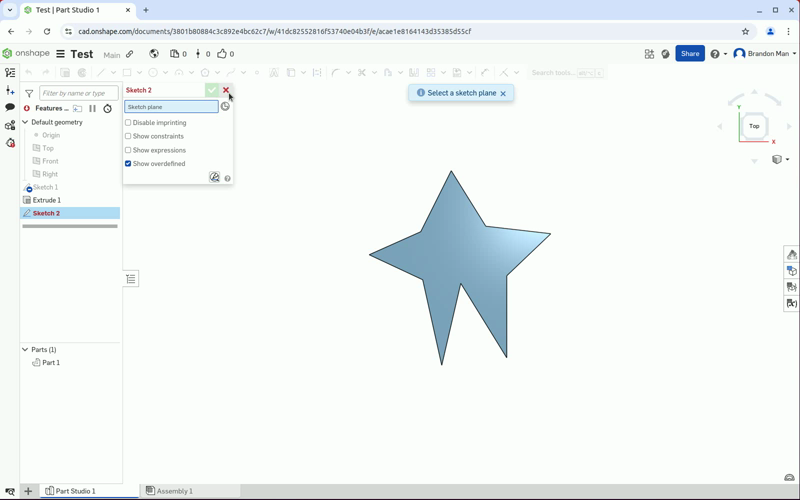
mouse_move(73, 150)
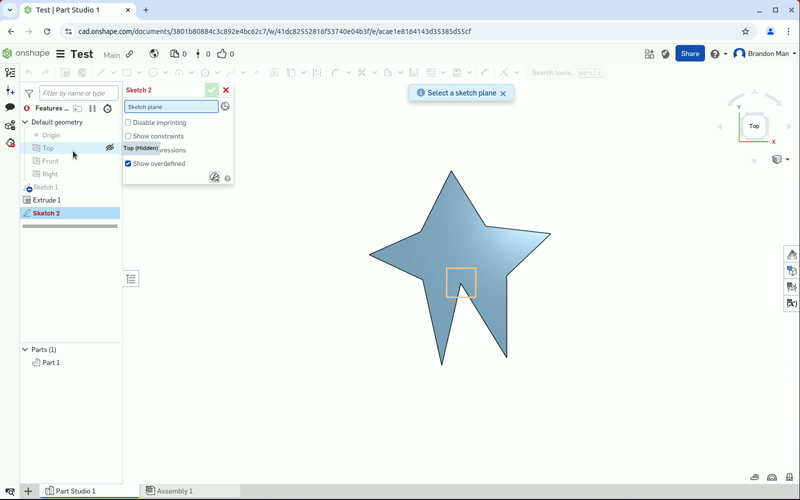
click(73, 150)
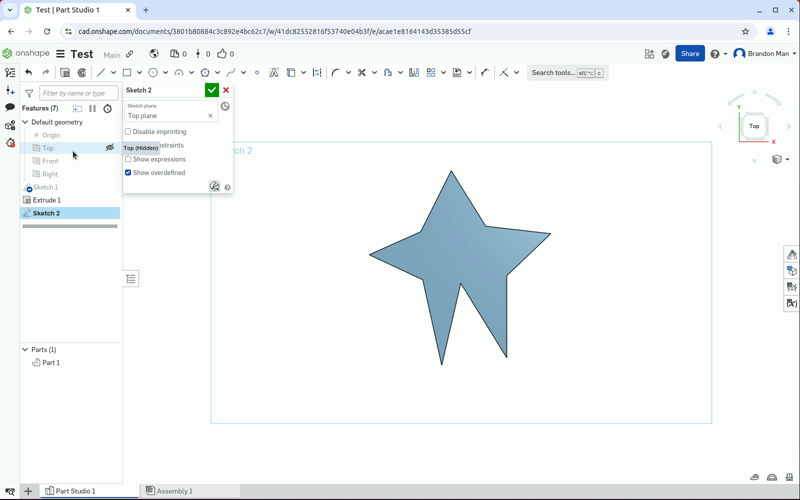
mouse_move(73, 352)
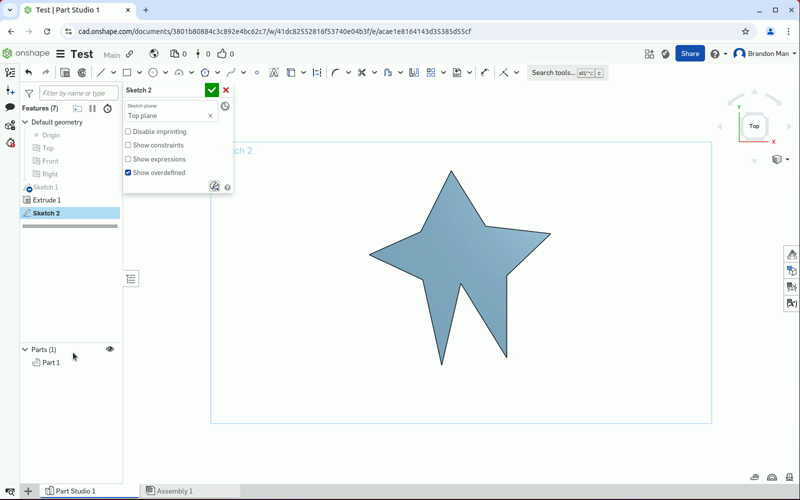
key(y)
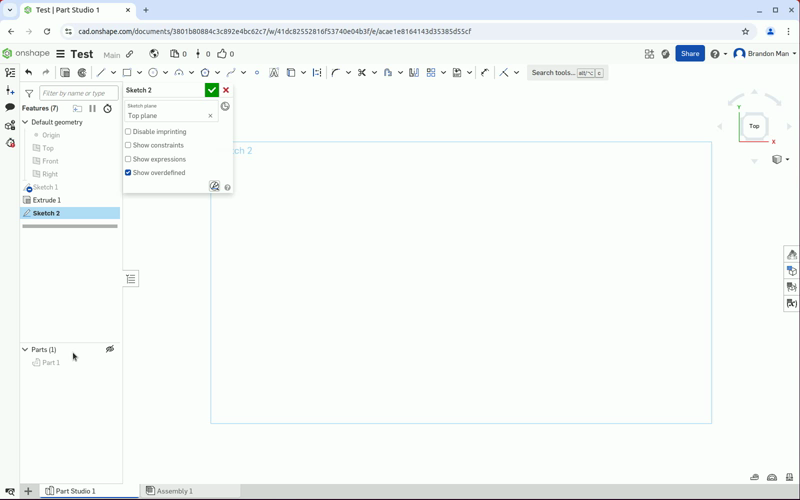
key(c)
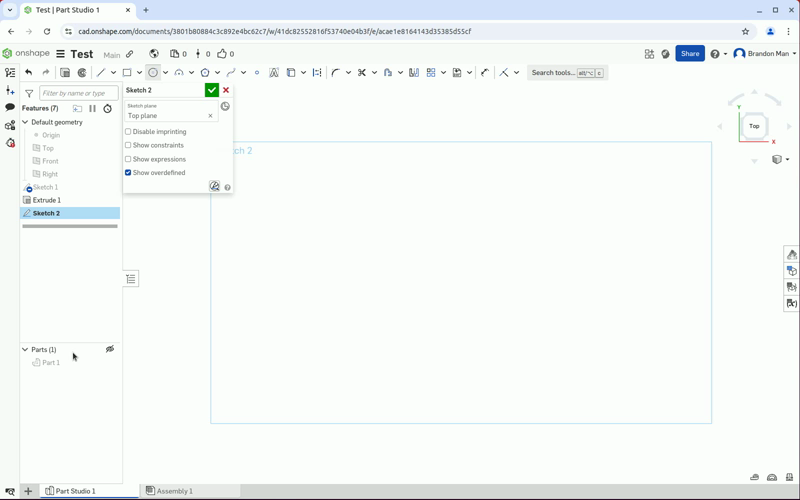
key_down(shift)
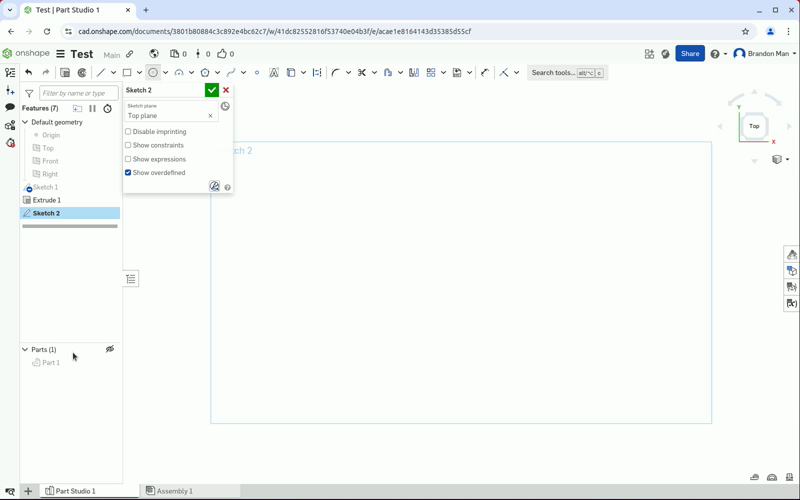
mouse_move(461, 282)
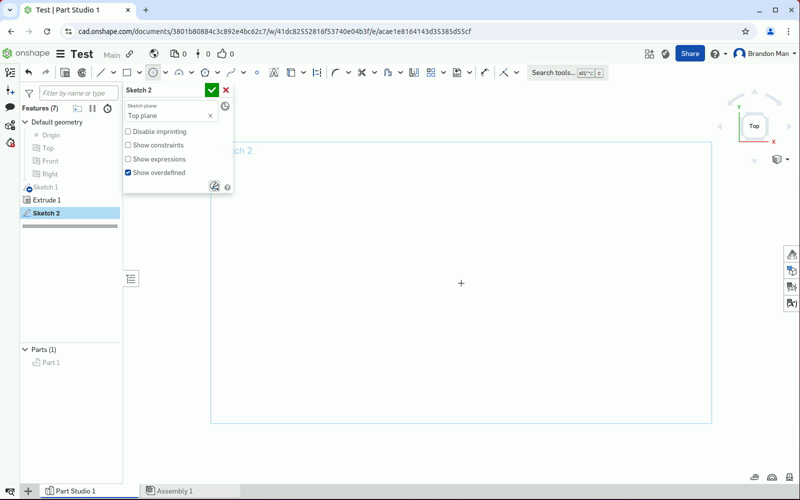
click(461, 282)
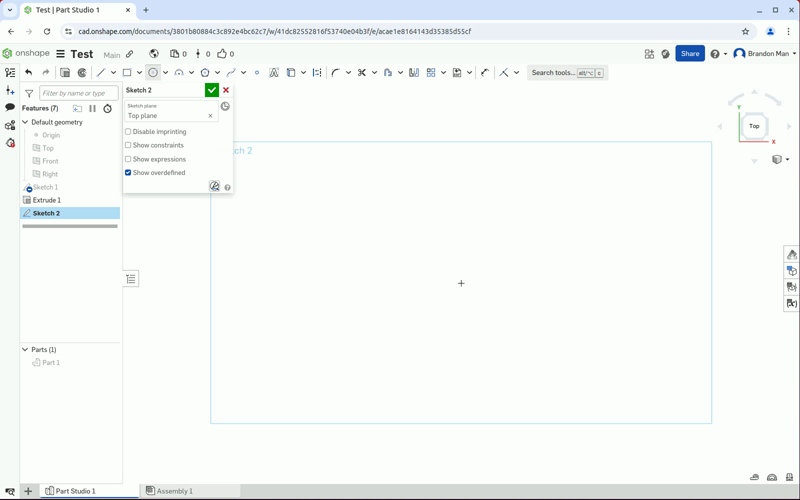
key_up(shift)
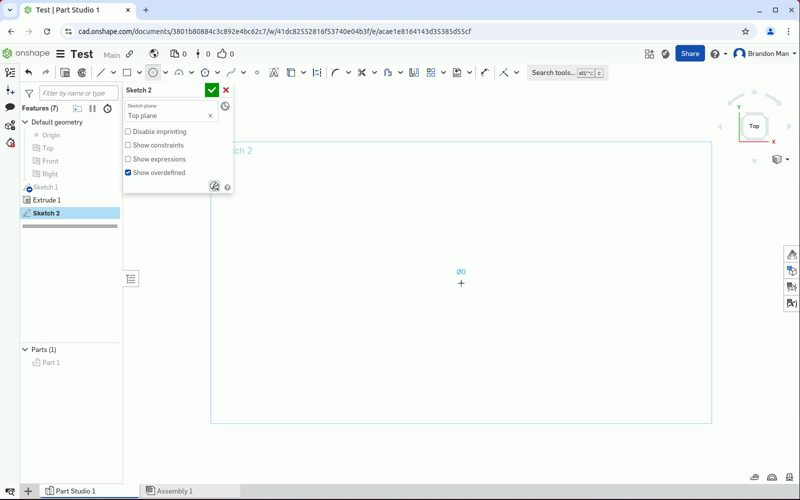
mouse_move(501, 282)
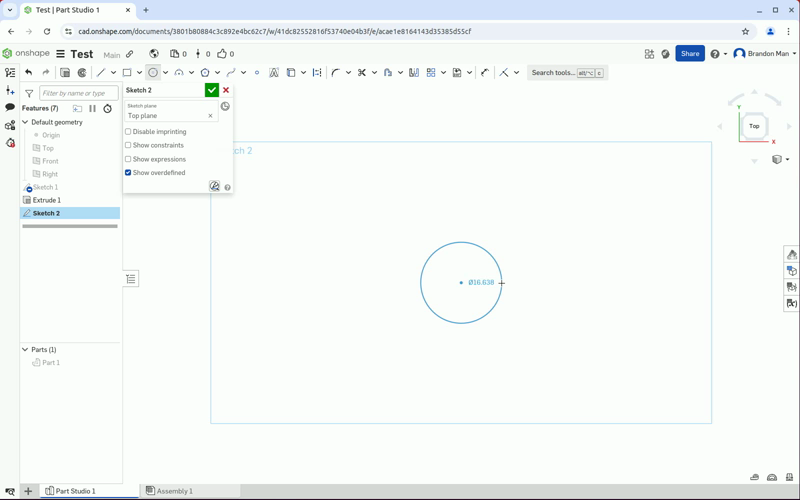
click(501, 282)
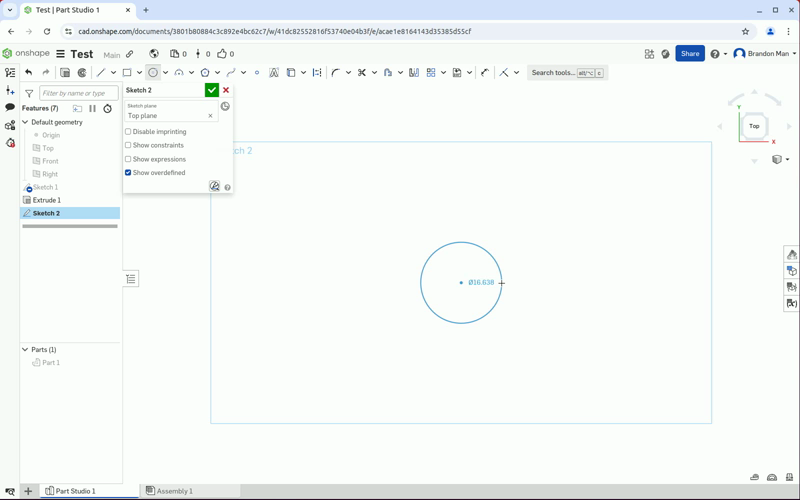
key(esc)
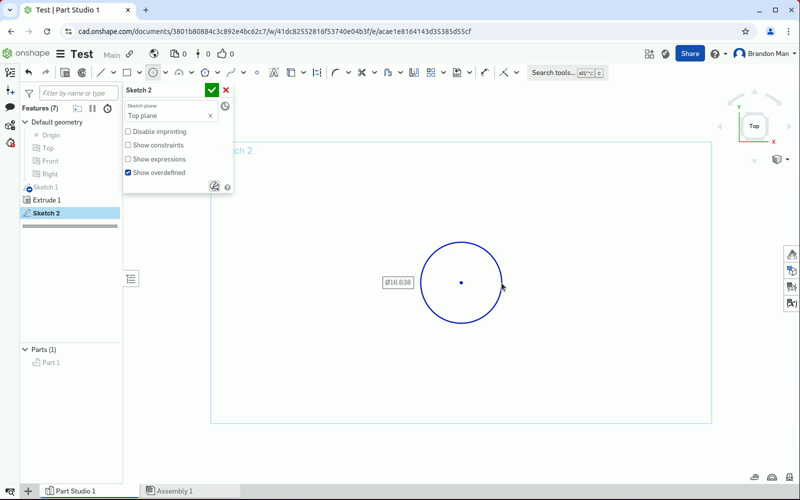
mouse_move(484, 309)
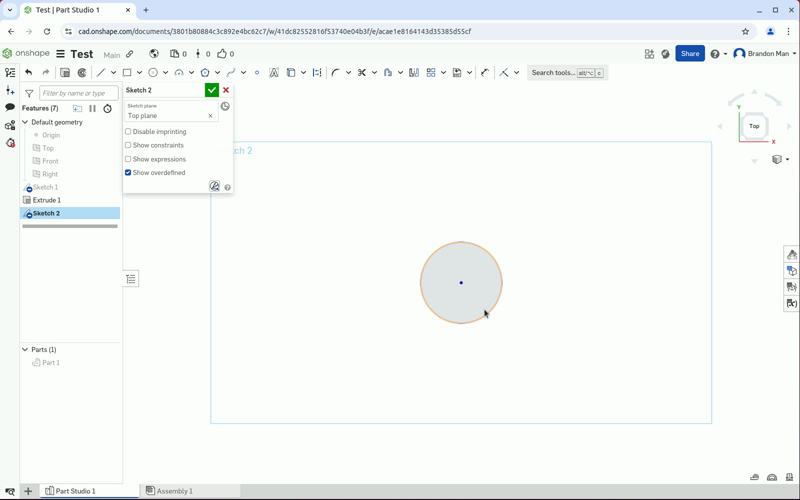
click(484, 309)
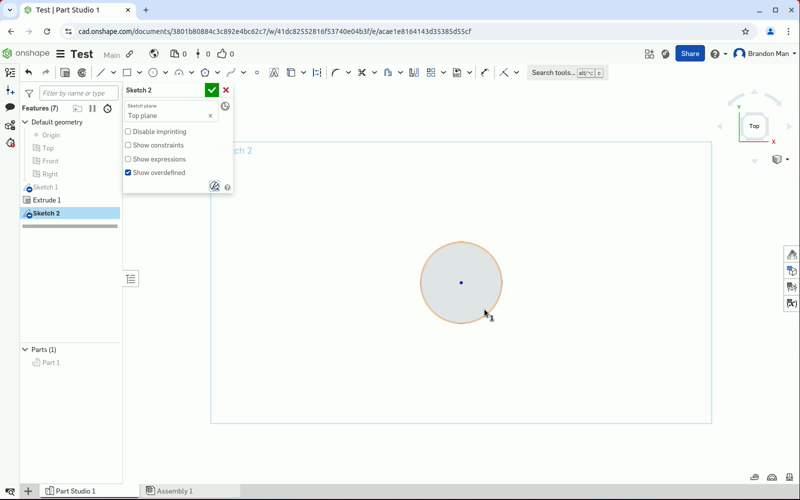
mouse_move(73, 352)
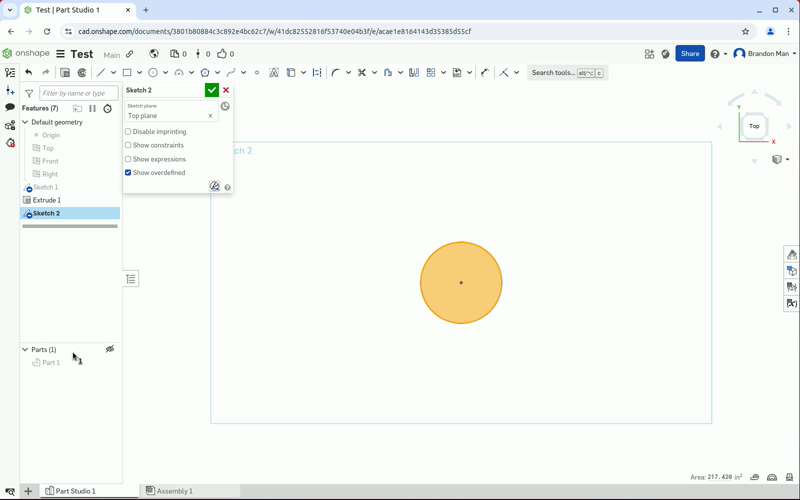
key(shift+y)
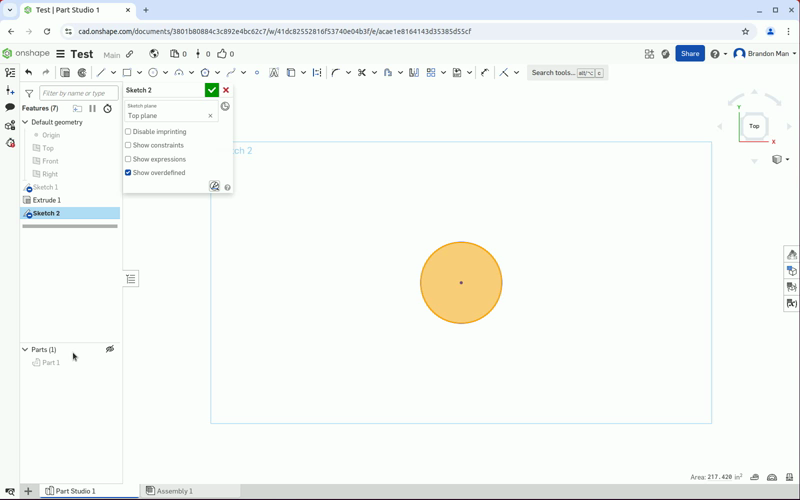
key(shift+e)
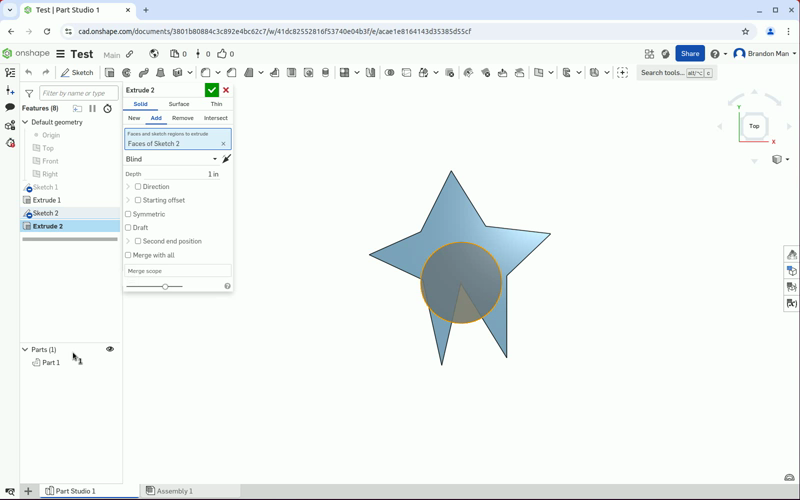
mouse_move(143, 106)
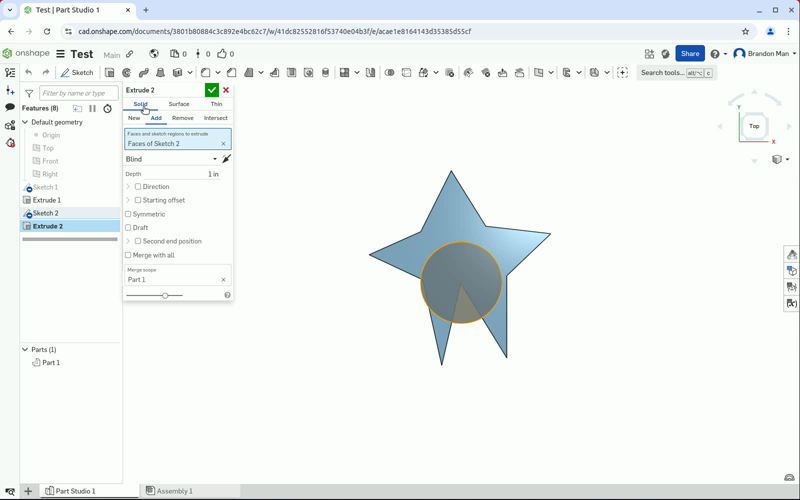
click(143, 106)
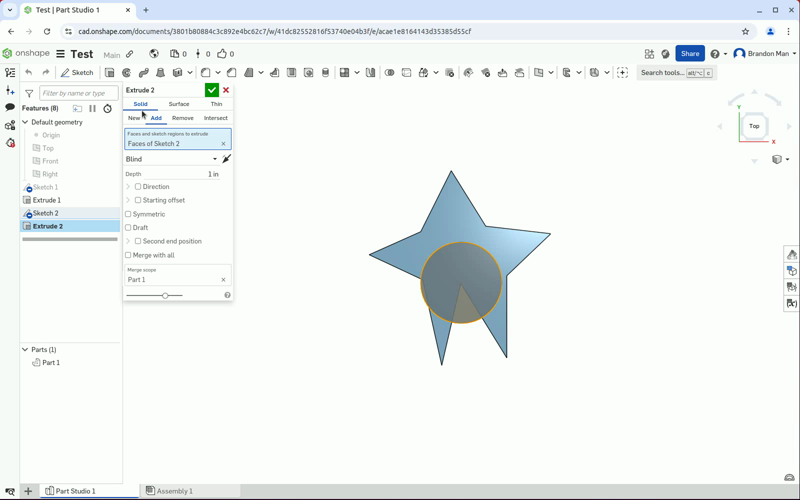
mouse_move(137, 120)
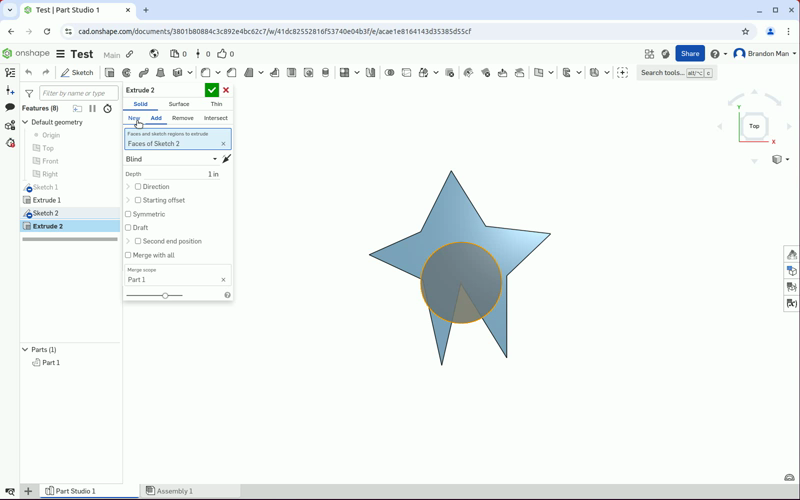
click(137, 120)
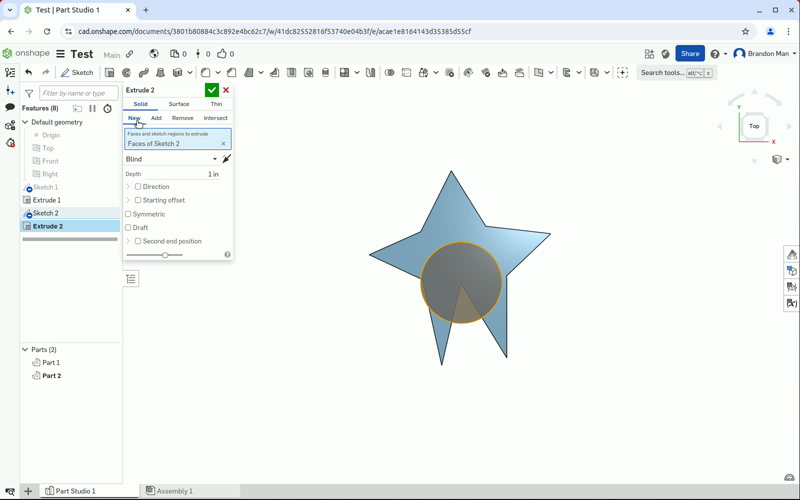
key(tab, 4)
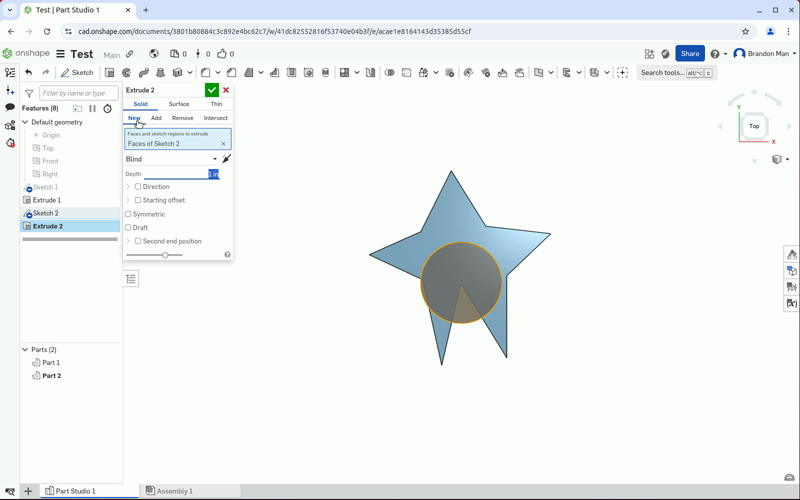
text(4.814)
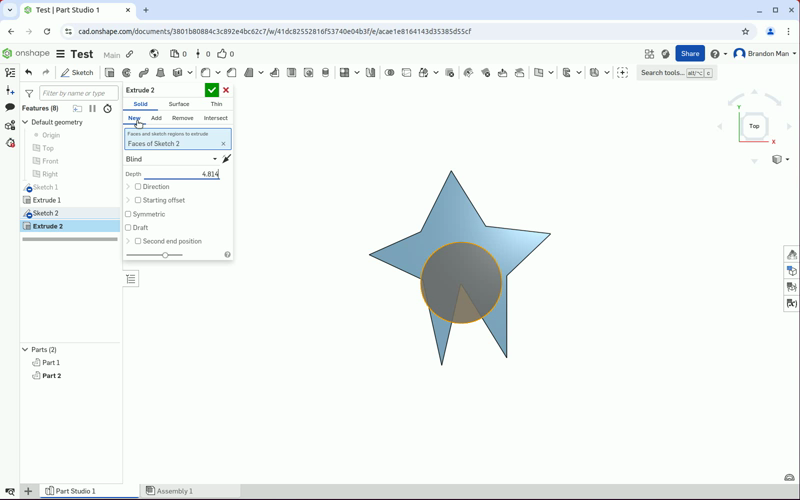
key(enter)
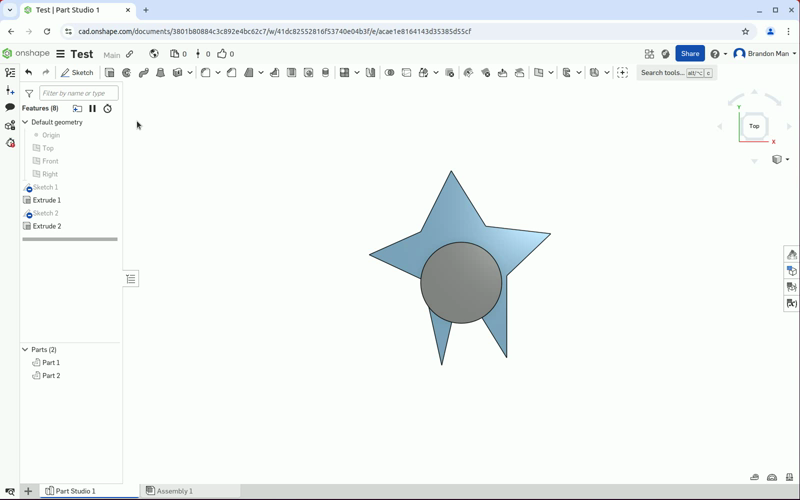
key(shift+h)
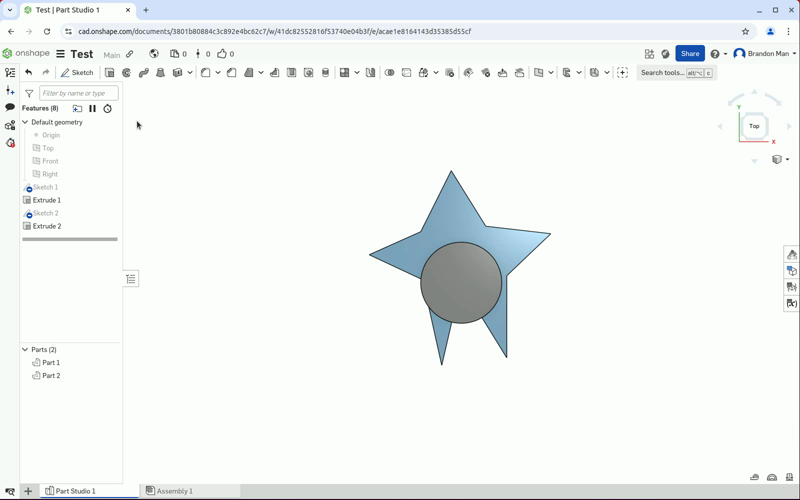
key(shift+h)
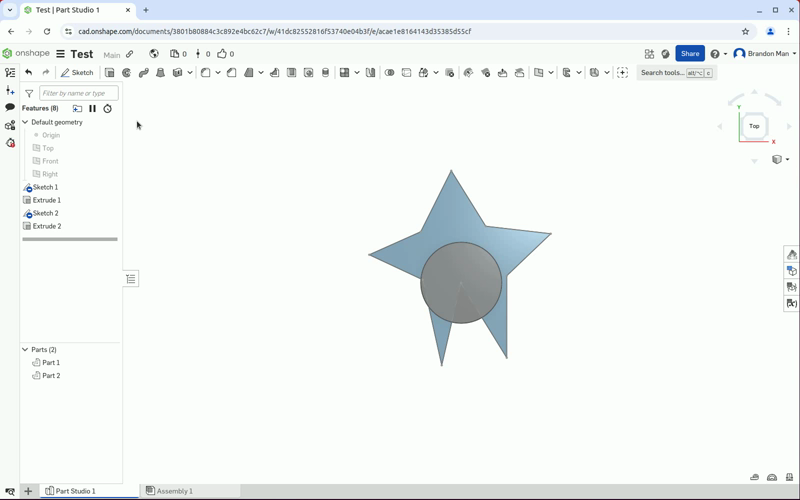
key(shift+7)
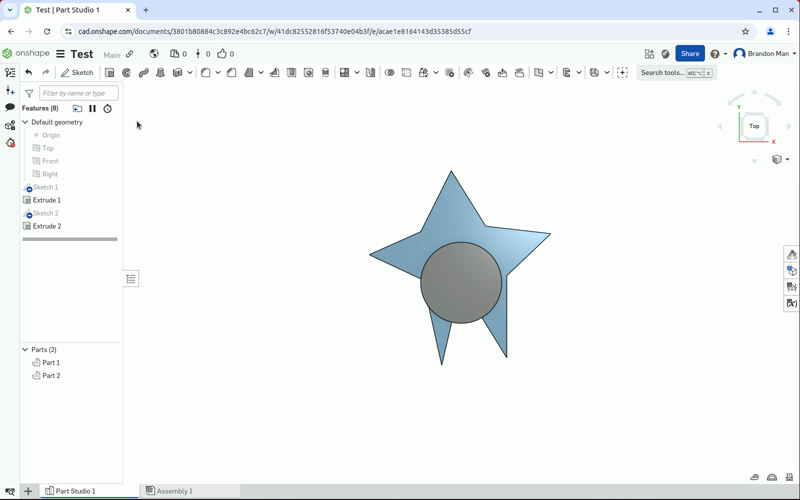
key(up, 3)
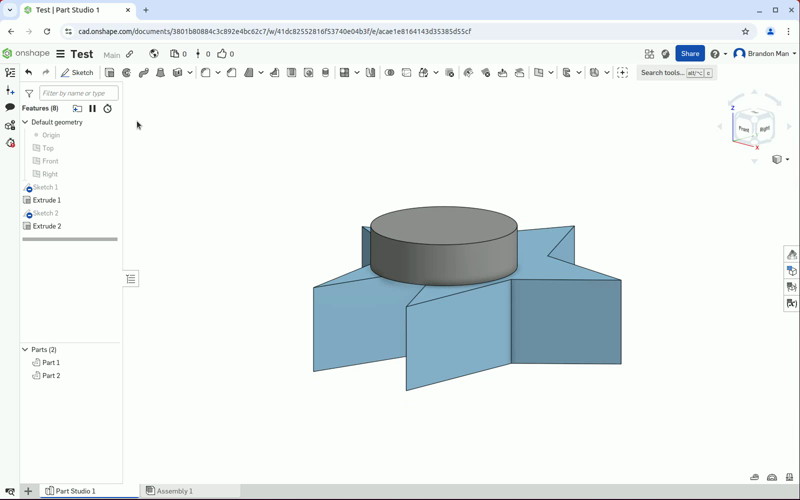
key(left, 3)
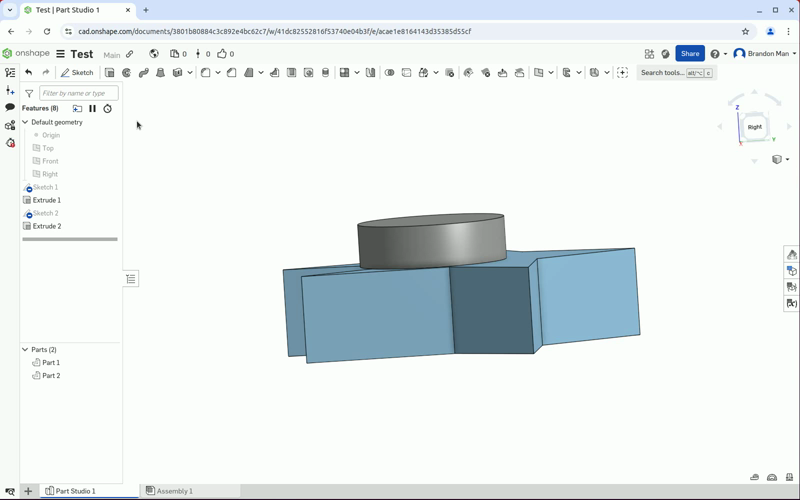
key(right, 3)
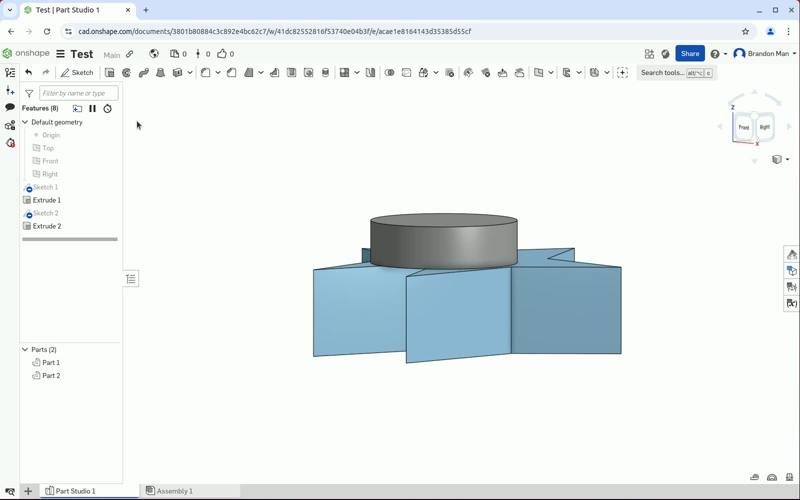
key(down, 3)
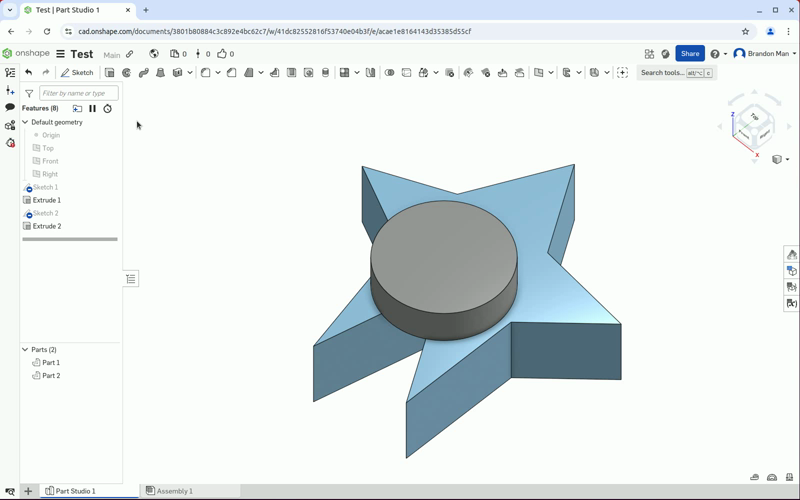
mouse_move(73, 189)
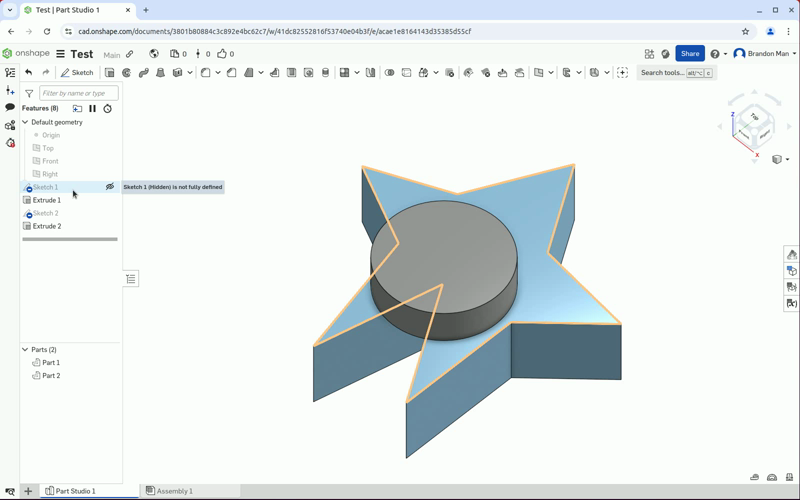
click(73, 189)